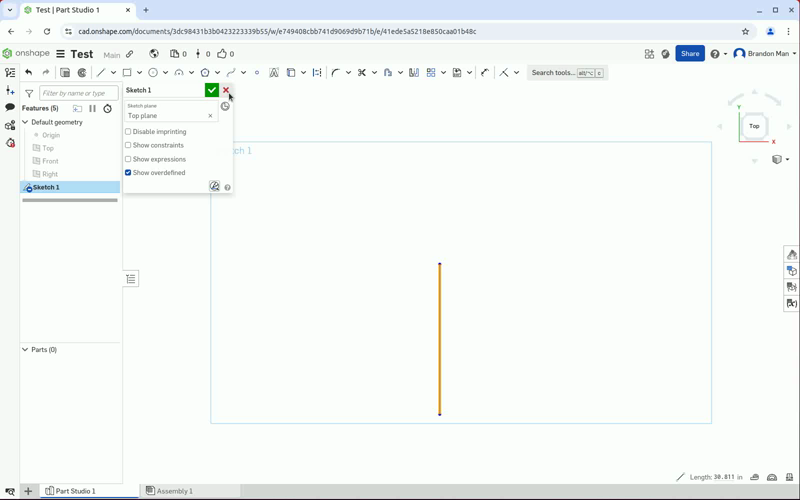
key(shift+h)
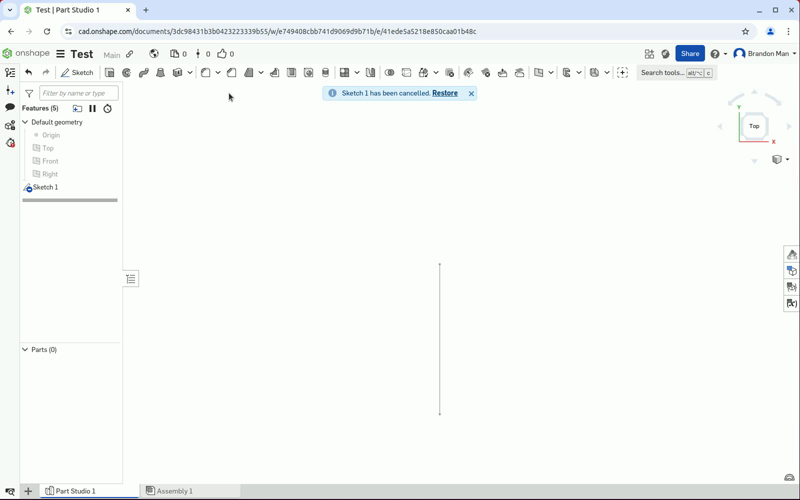
mouse_move(73, 352)
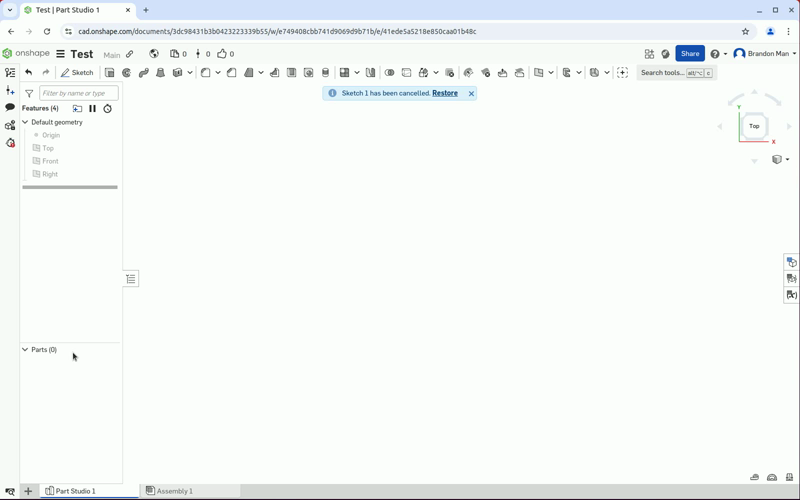
key(y)
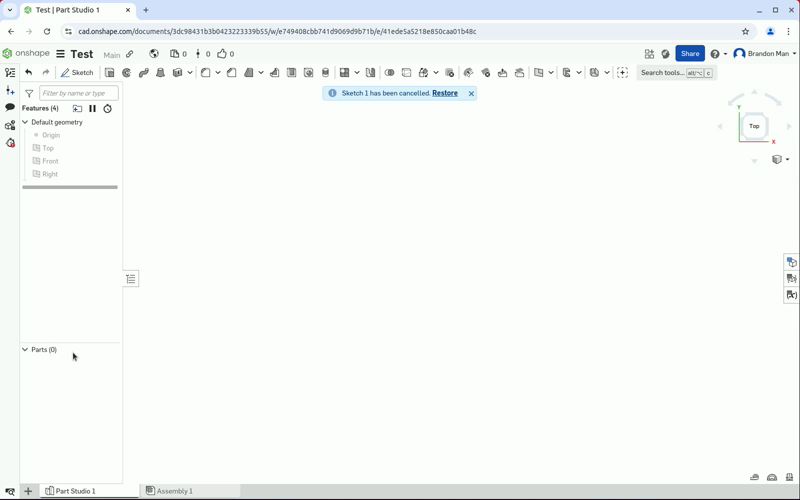
key(shift+p)
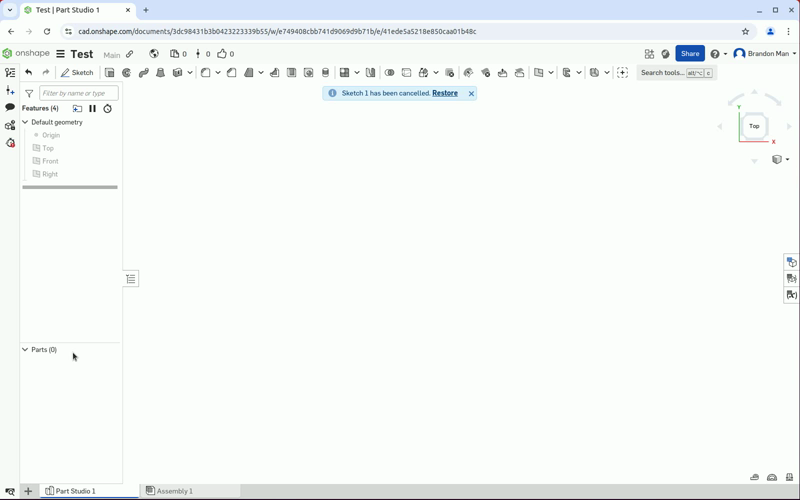
key(space)
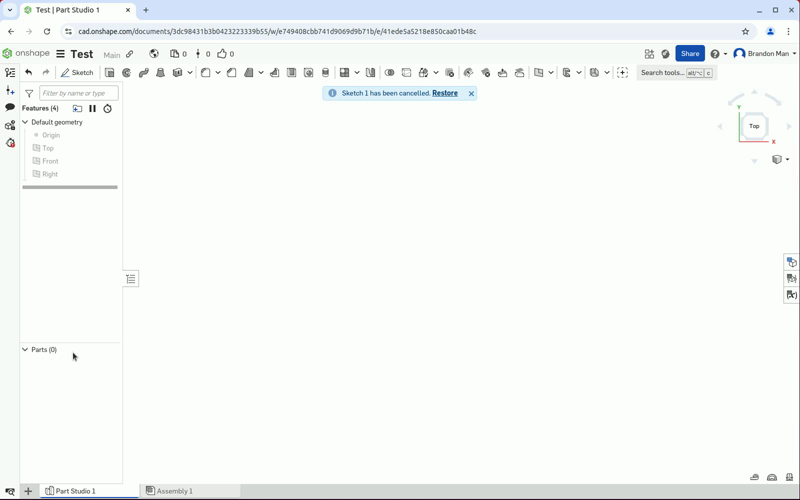
key_down(shift)
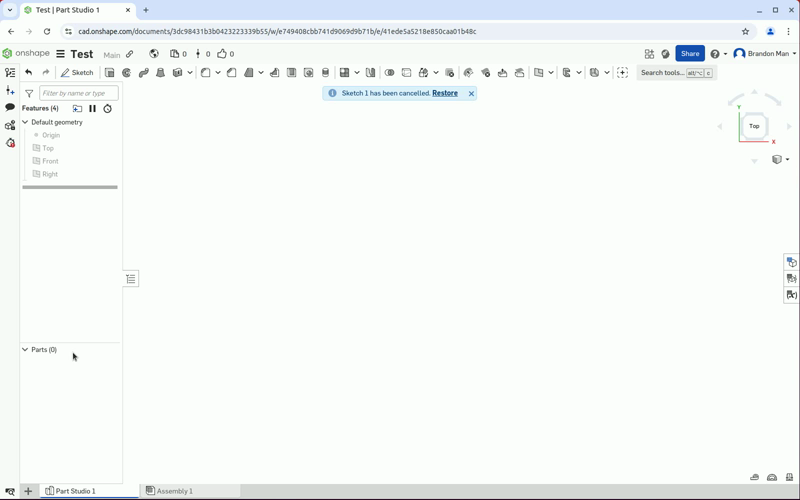
key(up)
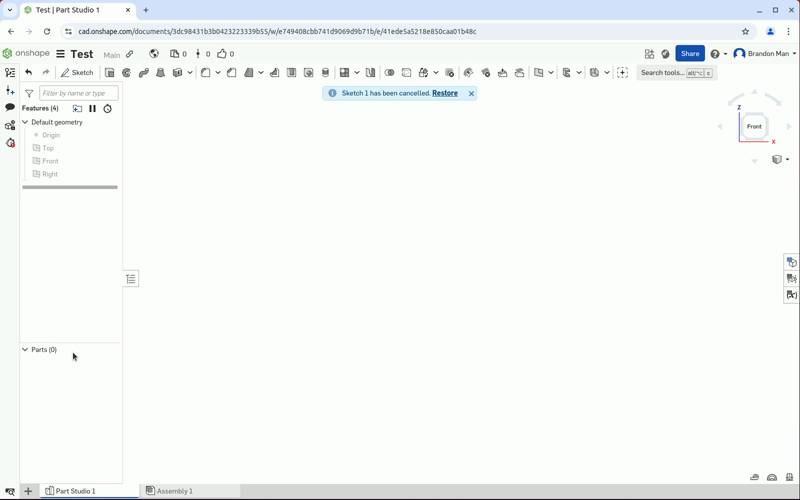
key_up(shift)
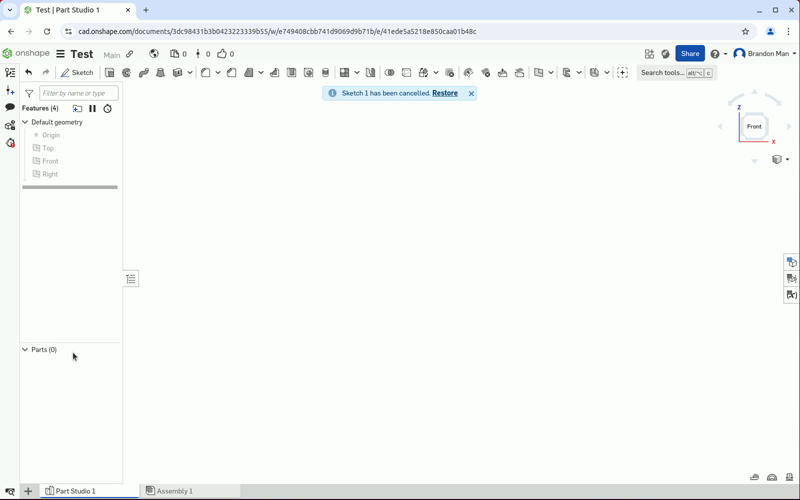
mouse_move(73, 352)
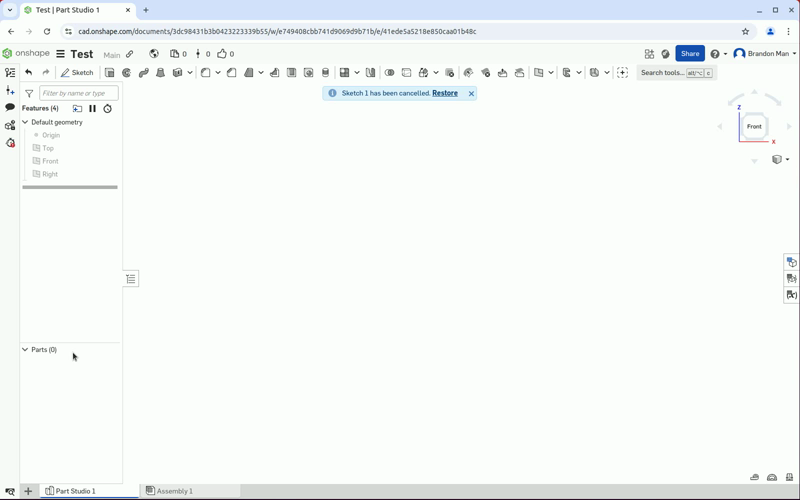
key(shift+y)
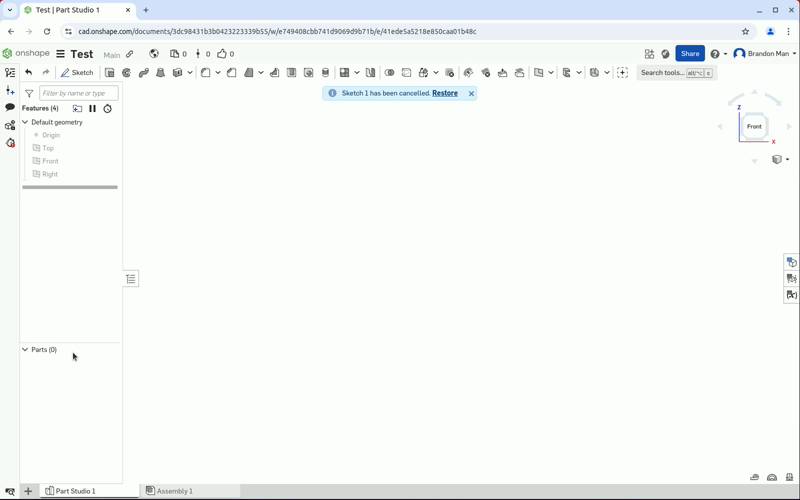
key(shift+s)
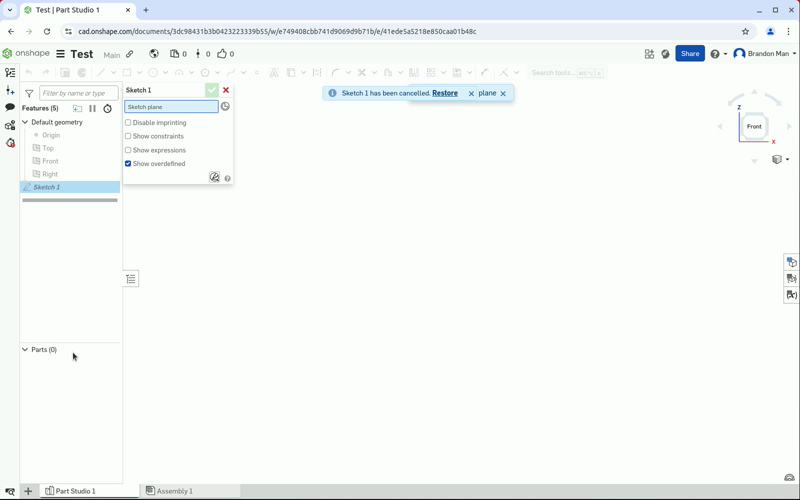
mouse_move(73, 163)
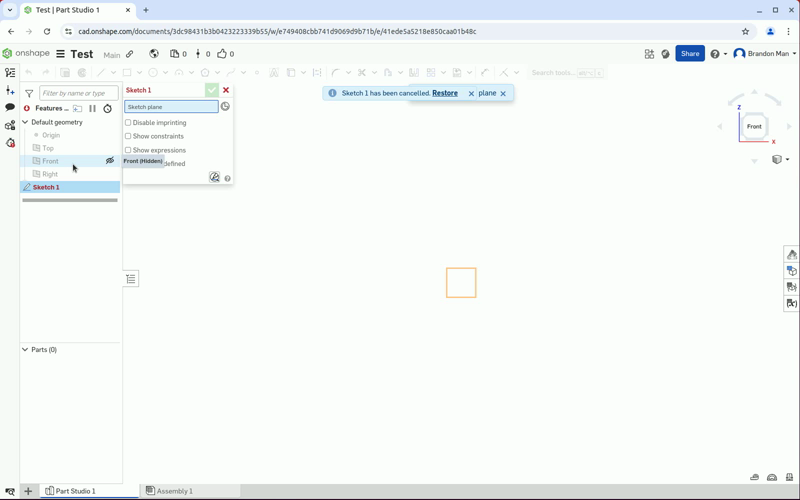
click(73, 163)
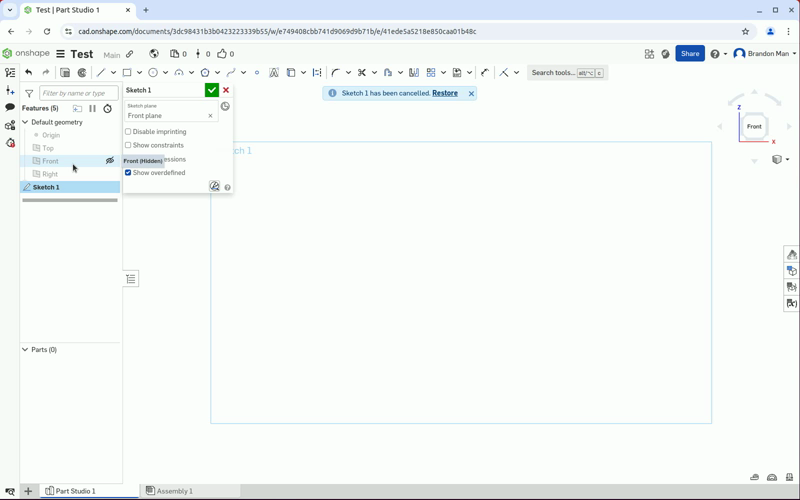
mouse_move(73, 352)
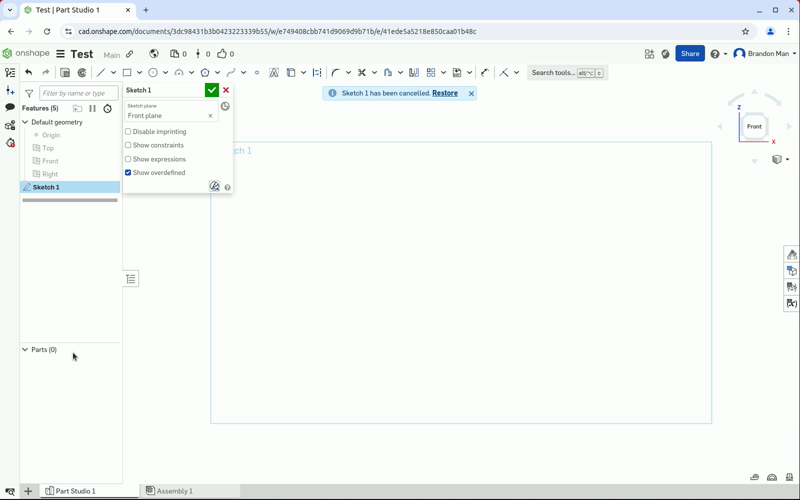
key(y)
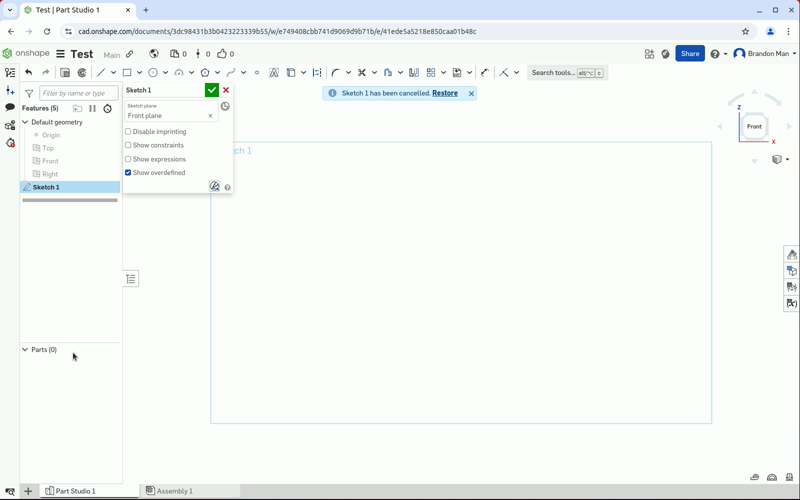
key(l)
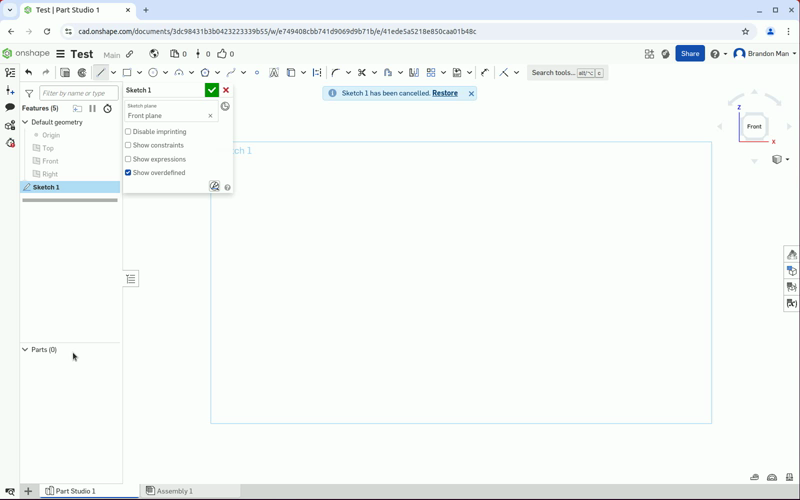
key_down(shift)
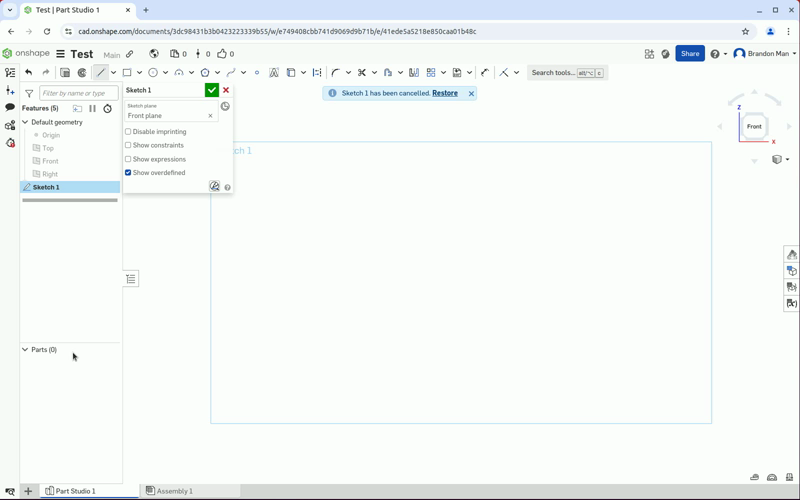
mouse_move(388, 267)
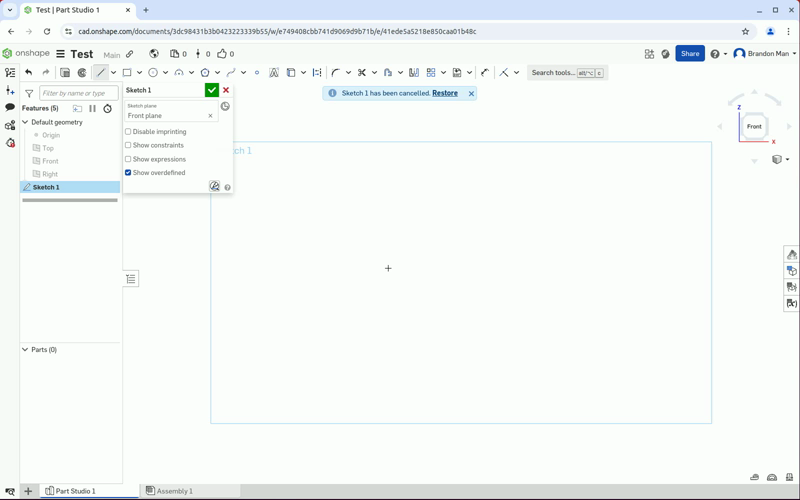
click(388, 267)
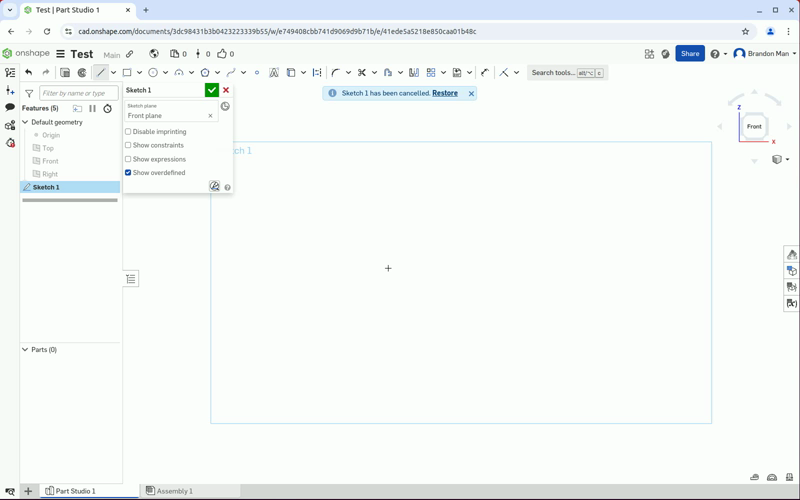
key_up(shift)
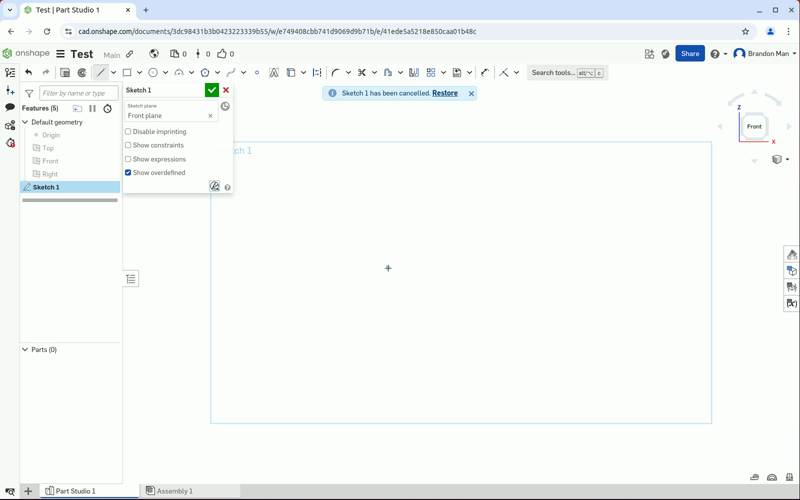
key_down(shift)
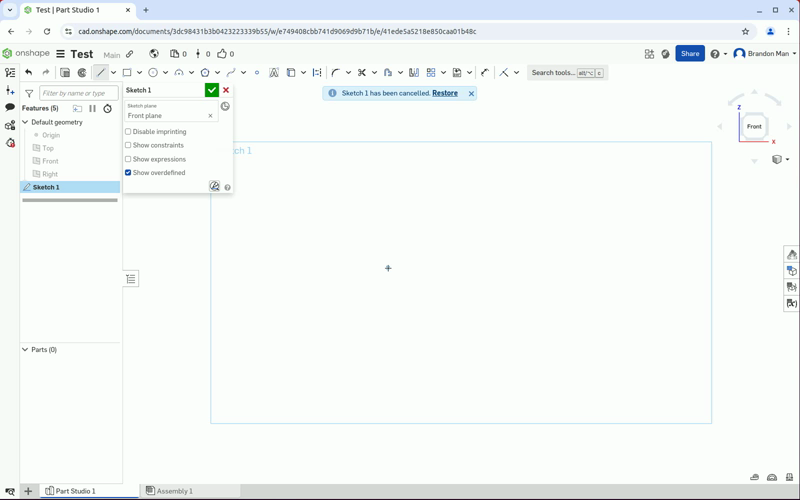
mouse_move(534, 267)
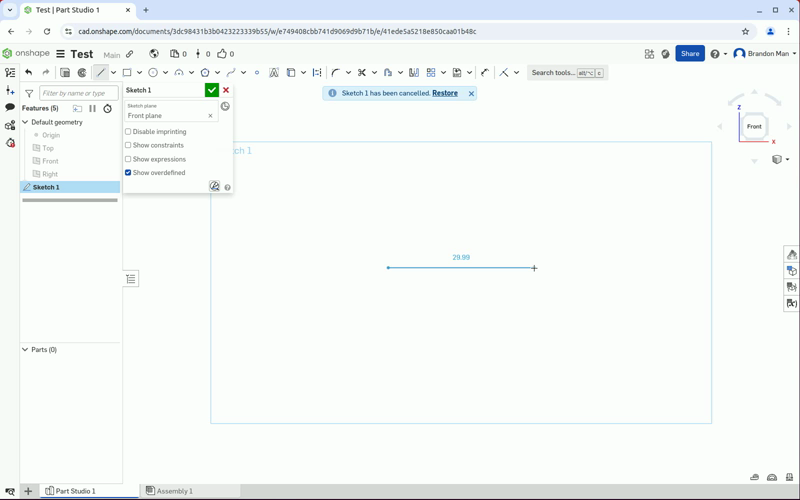
click(534, 267)
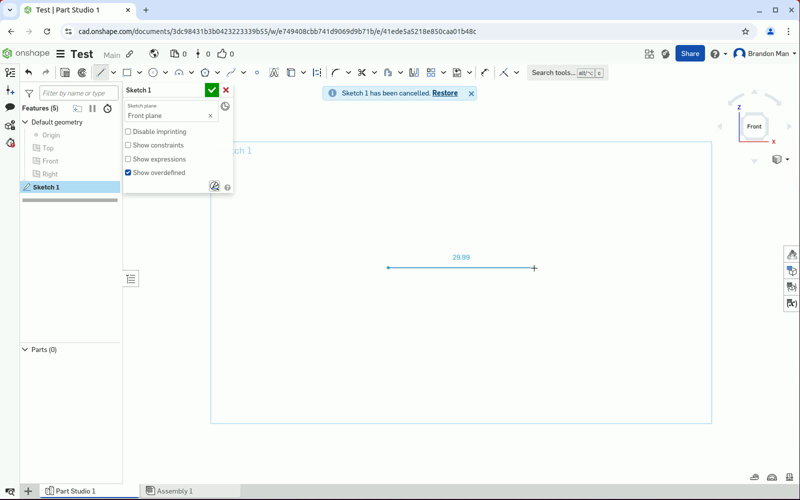
key_up(shift)
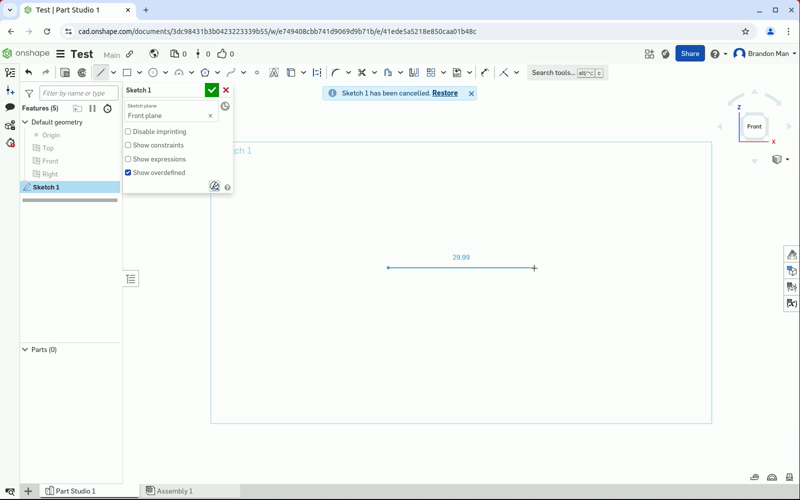
key_down(shift)
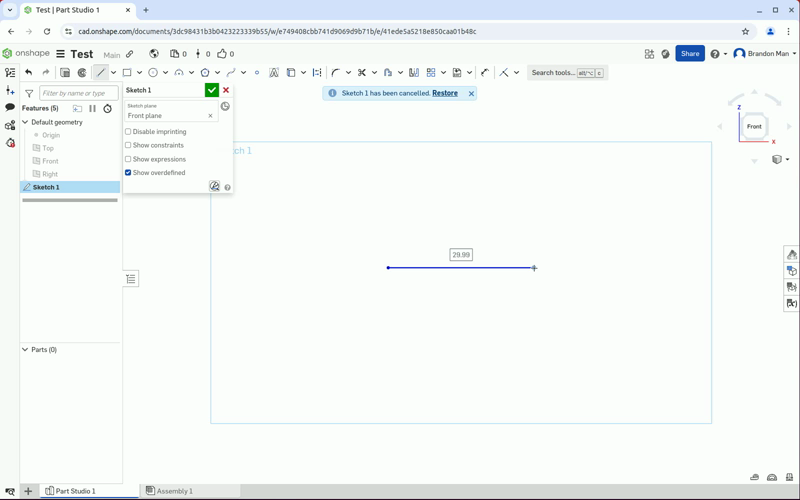
mouse_move(564, 267)
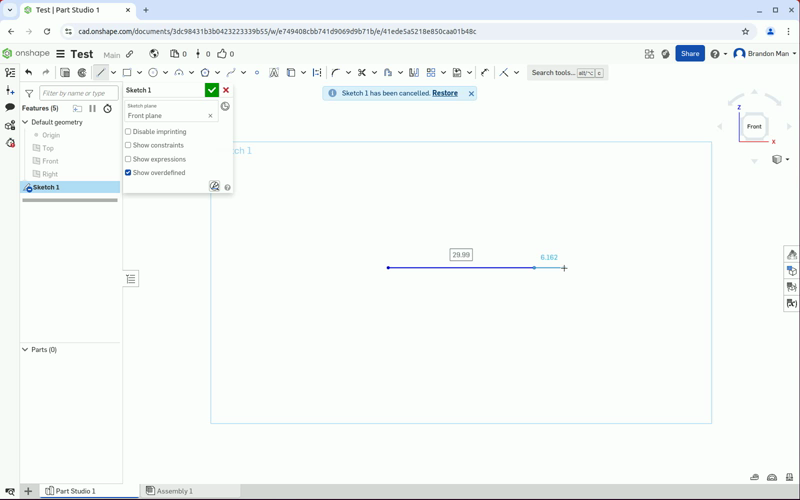
mouse_move(534, 243)
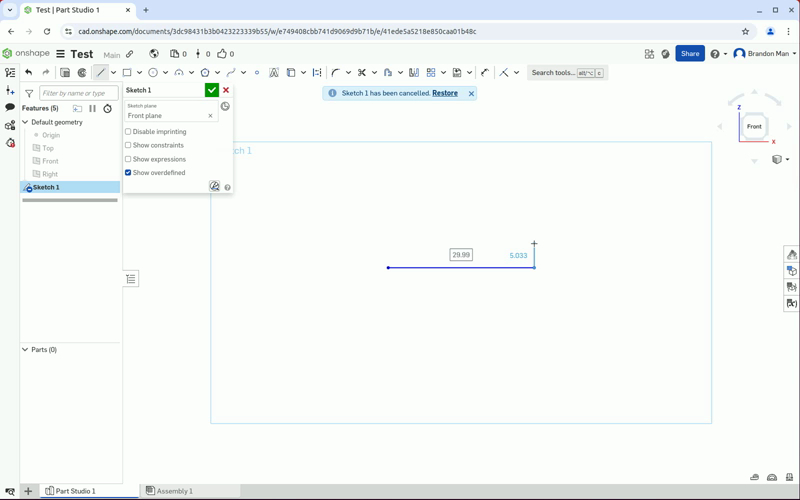
click(534, 243)
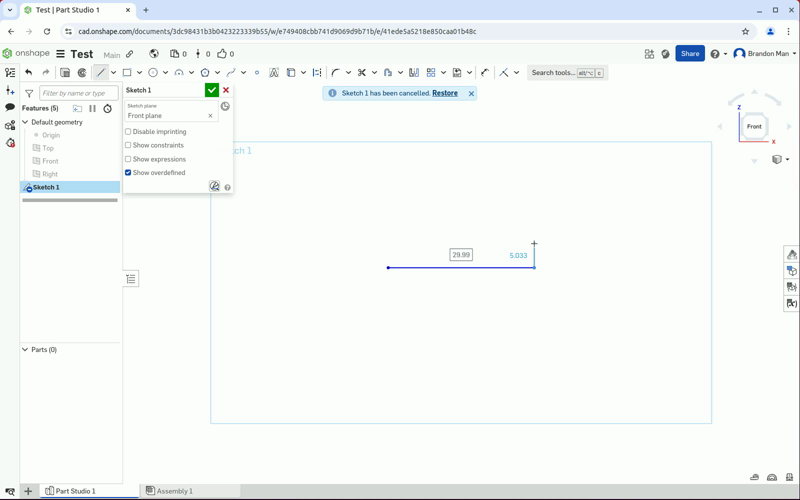
key_up(shift)
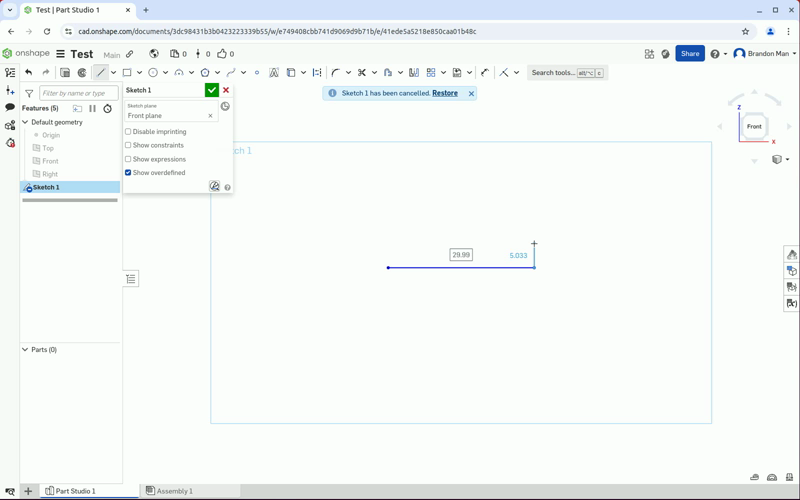
key_down(shift)
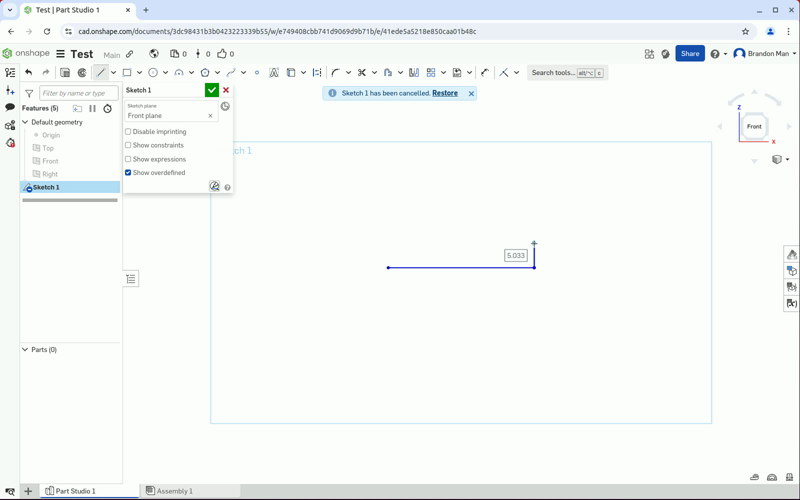
mouse_move(388, 243)
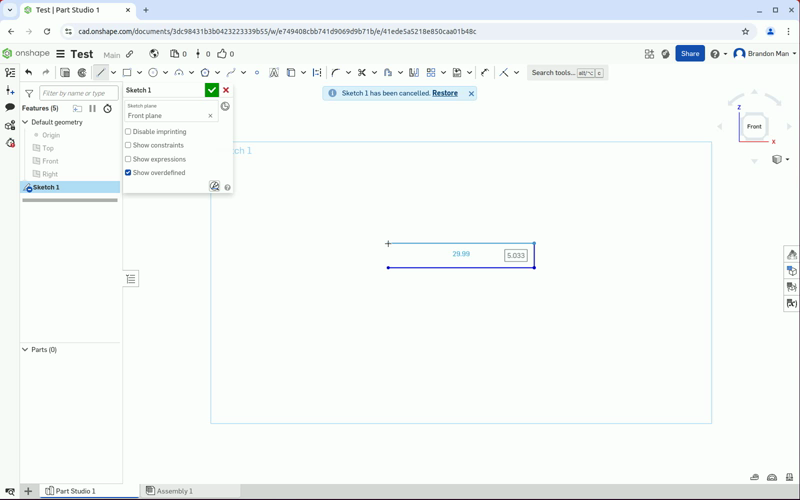
click(388, 243)
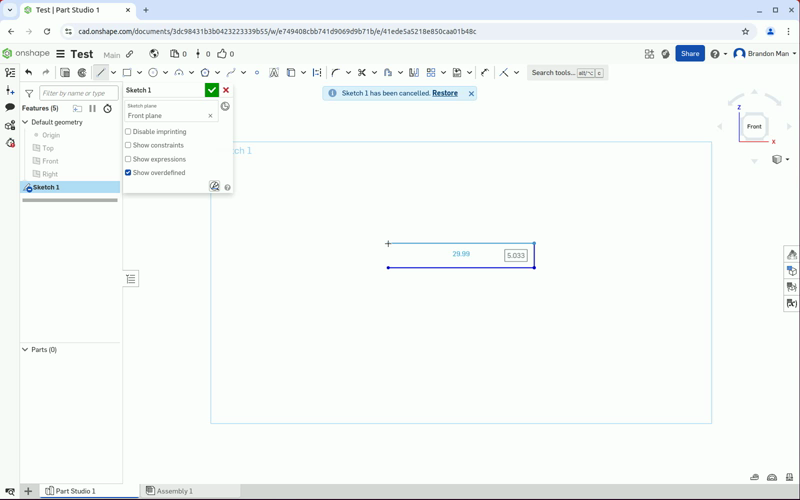
key_up(shift)
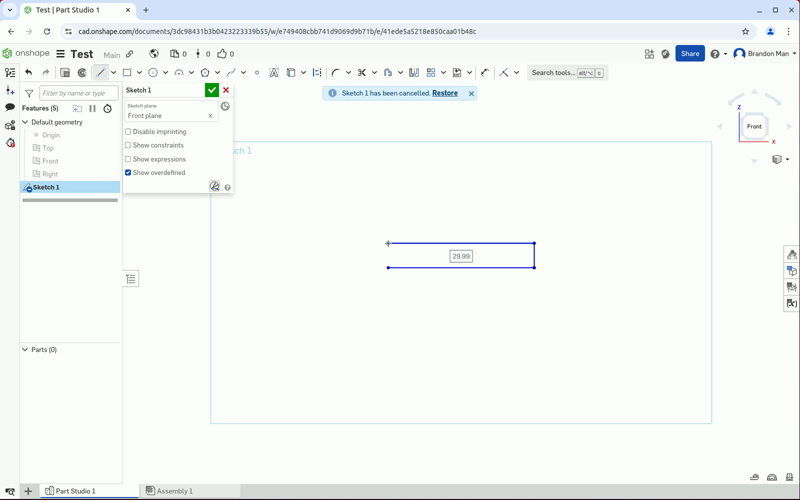
mouse_move(418, 243)
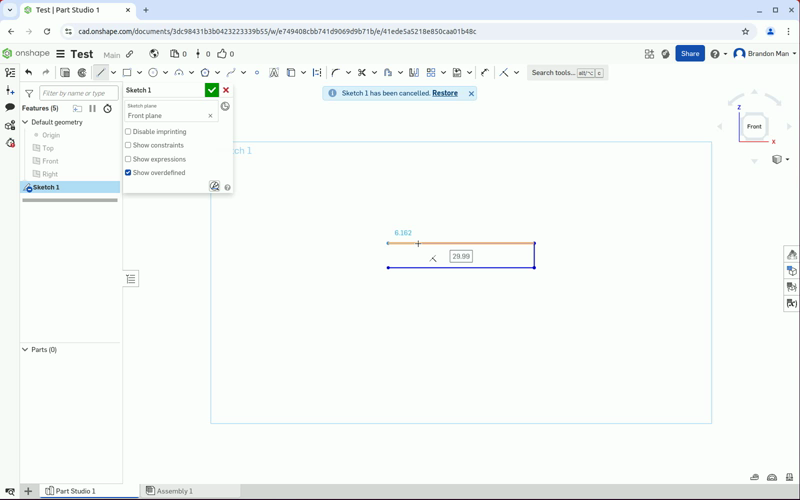
key_down(shift)
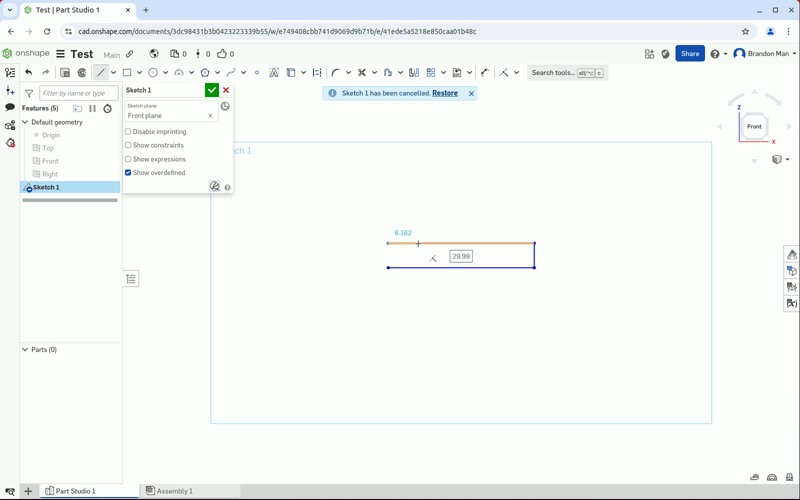
mouse_move(388, 267)
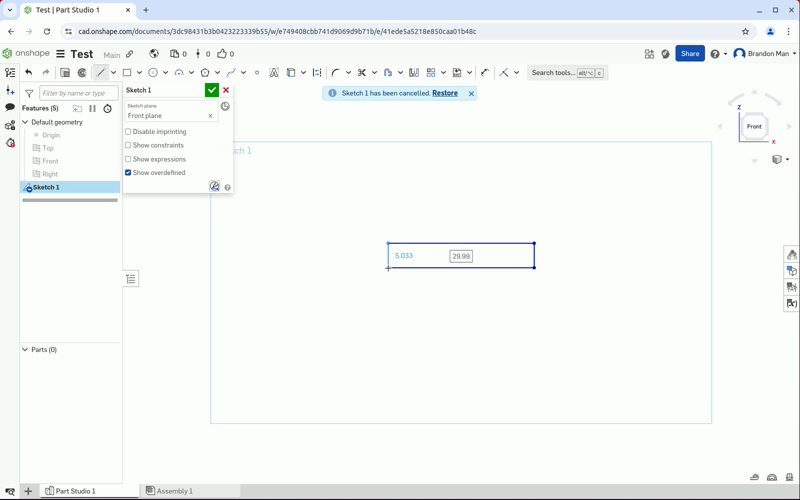
key_up(shift)
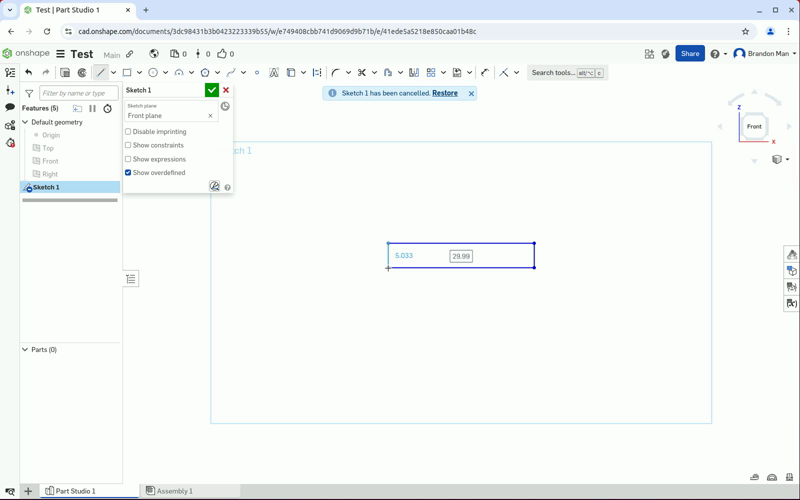
click(388, 267)
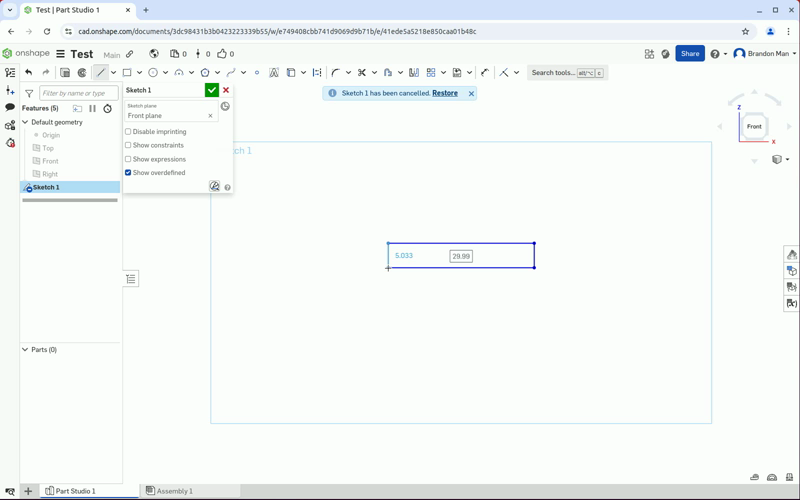
key(esc)
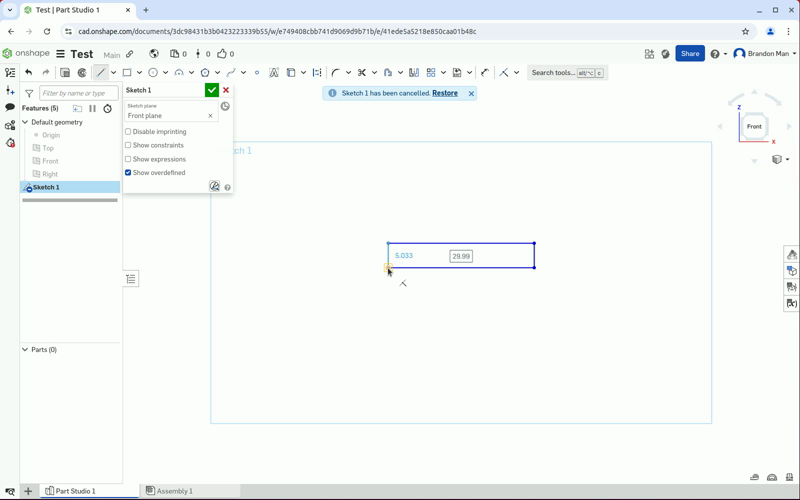
mouse_move(401, 262)
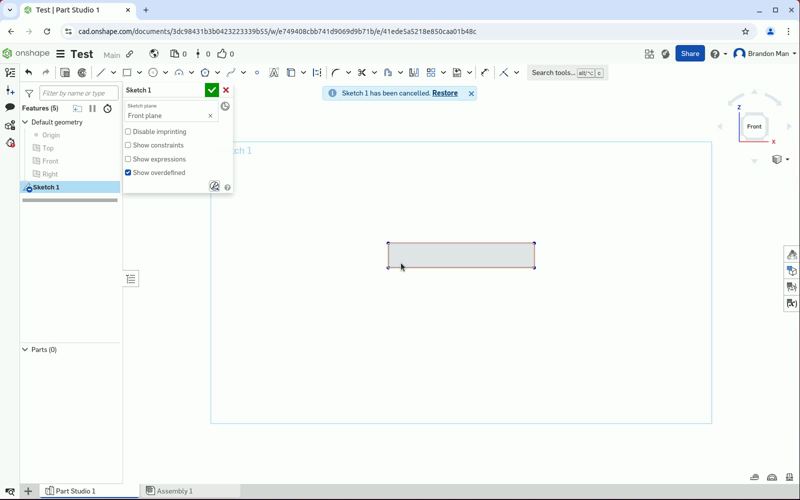
click(401, 262)
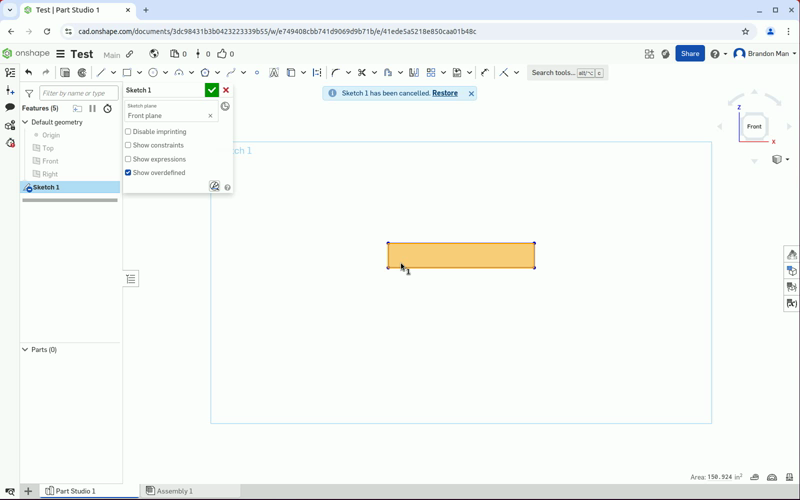
mouse_move(73, 352)
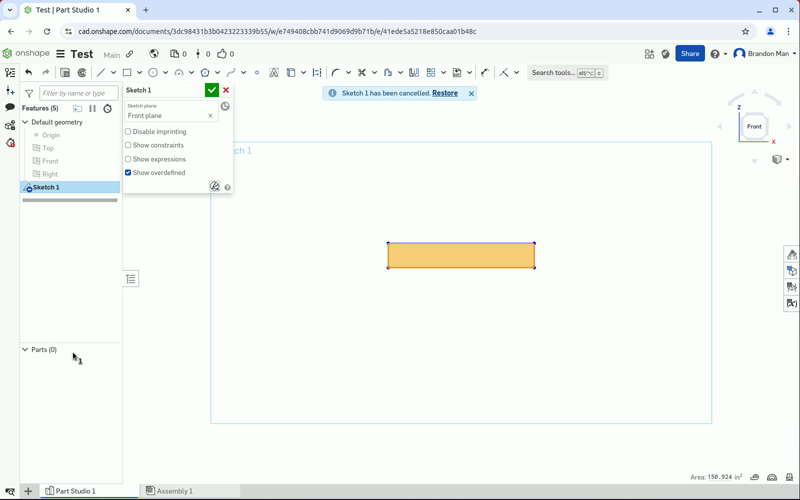
key(shift+y)
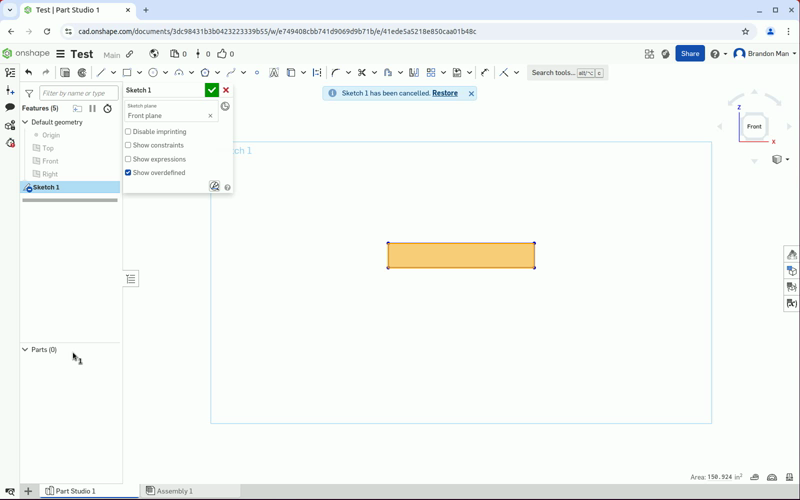
key(shift+e)
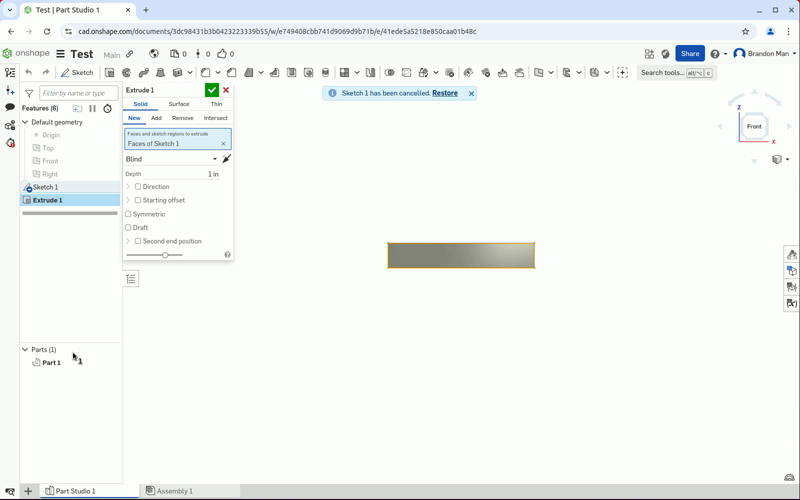
mouse_move(143, 106)
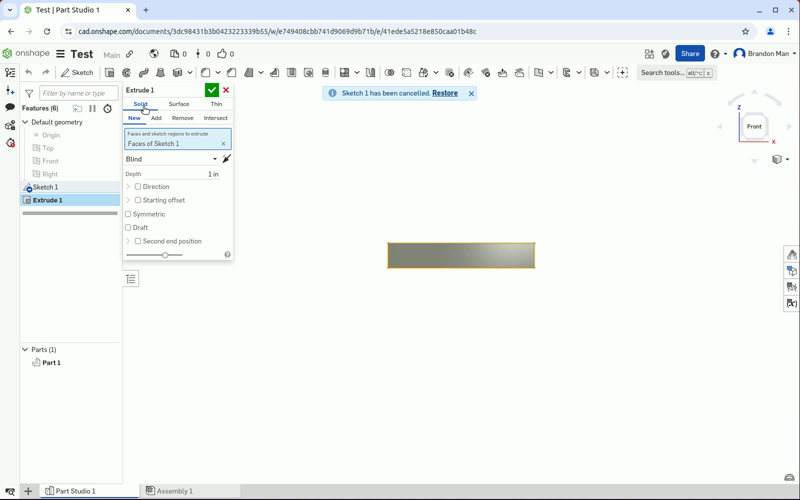
click(143, 106)
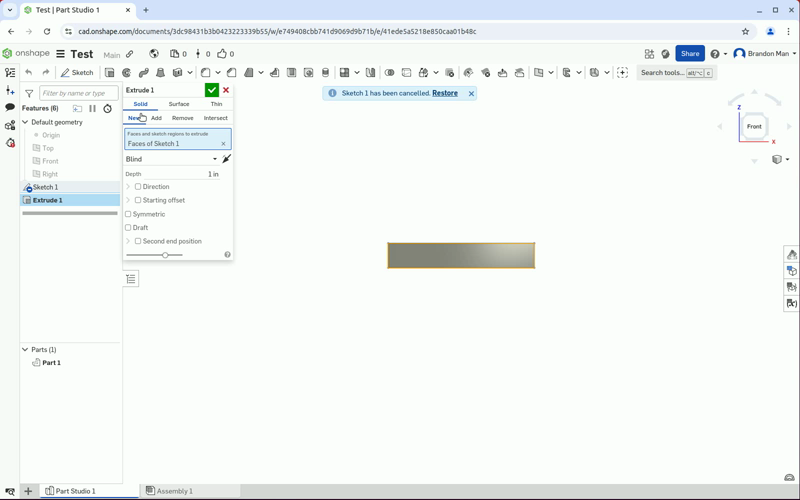
mouse_move(137, 120)
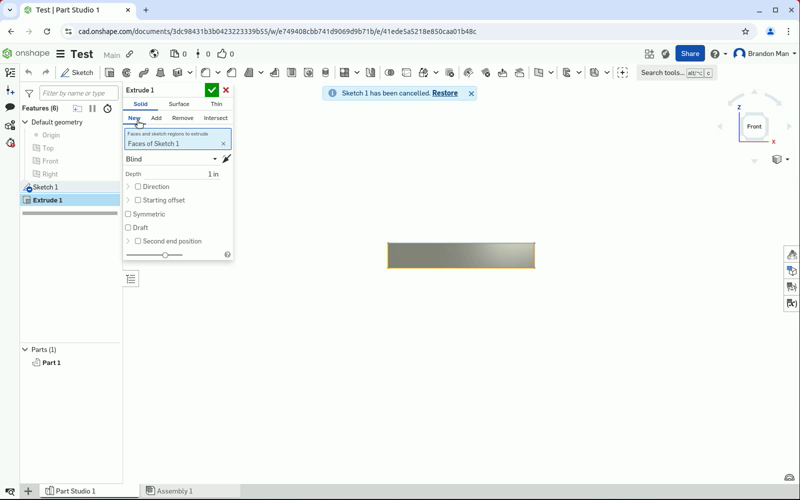
click(137, 120)
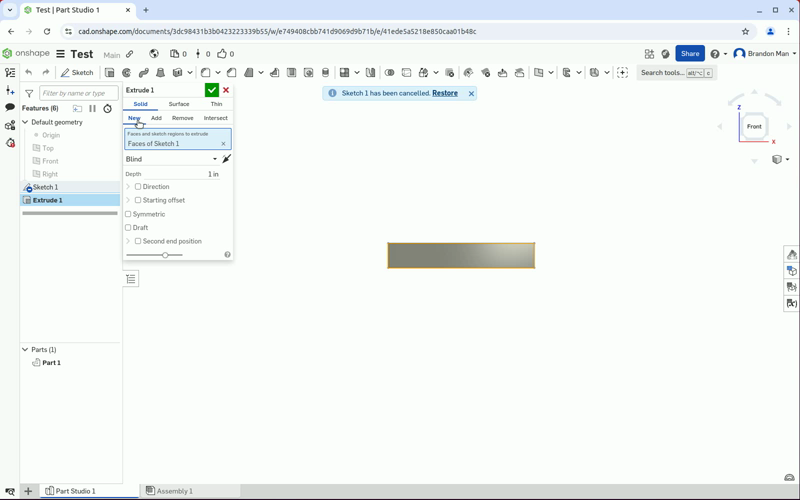
key(tab, 4)
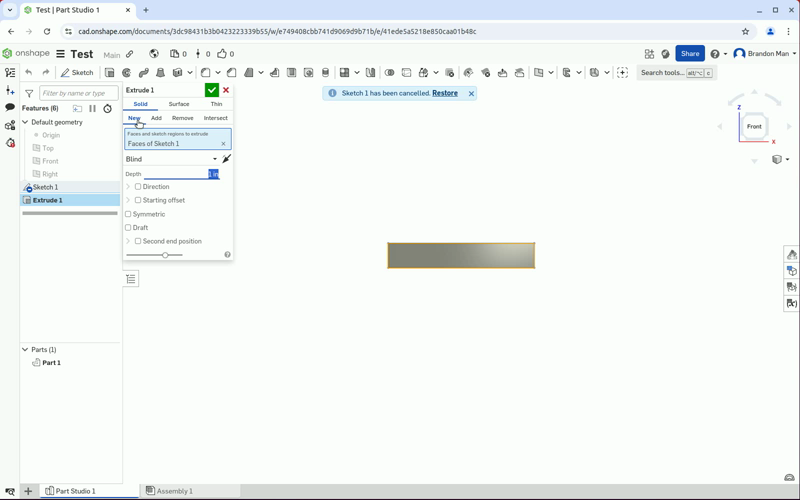
text(19.979)
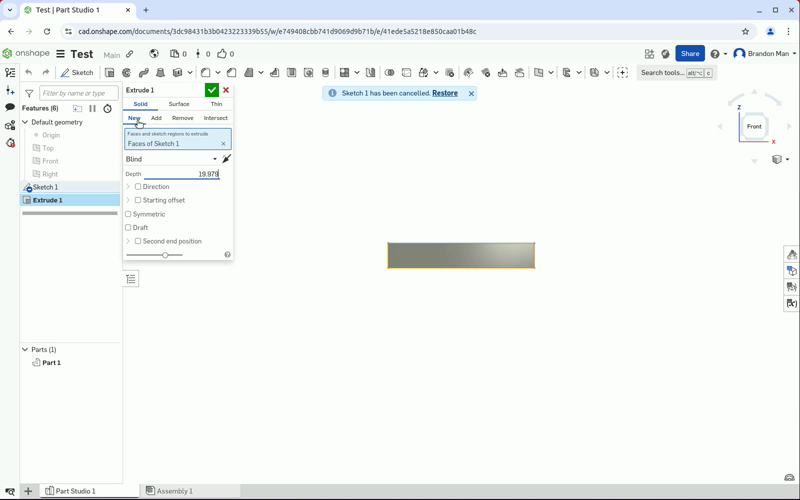
key(enter)
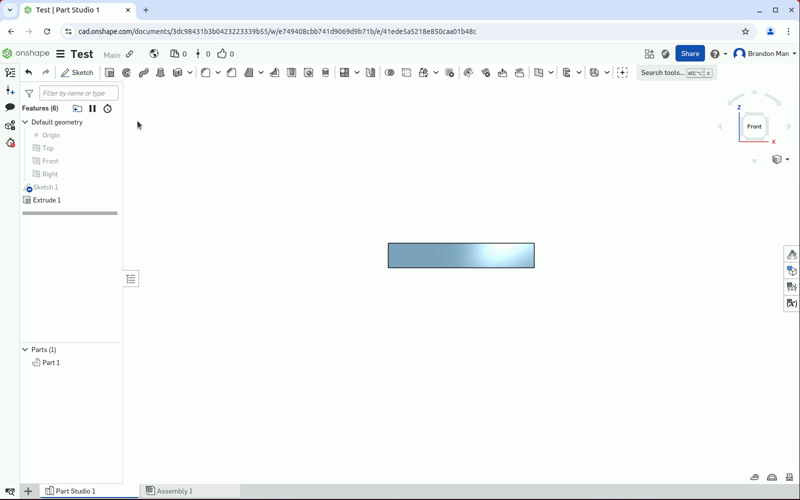
key(shift+h)
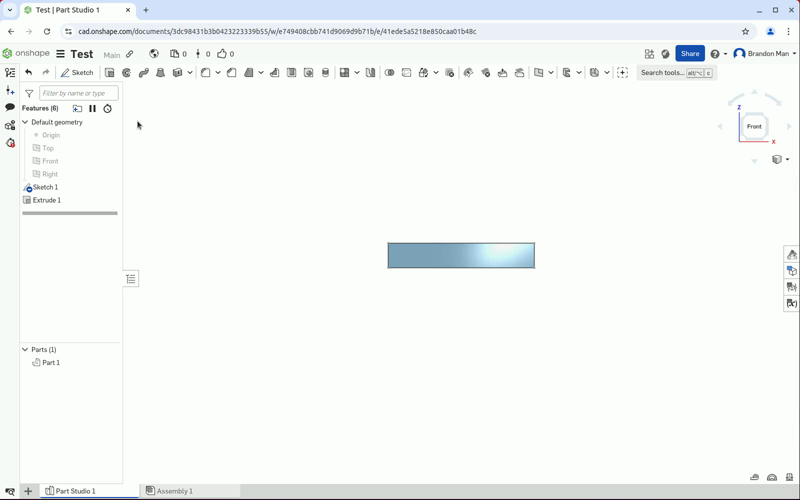
key(shift+h)
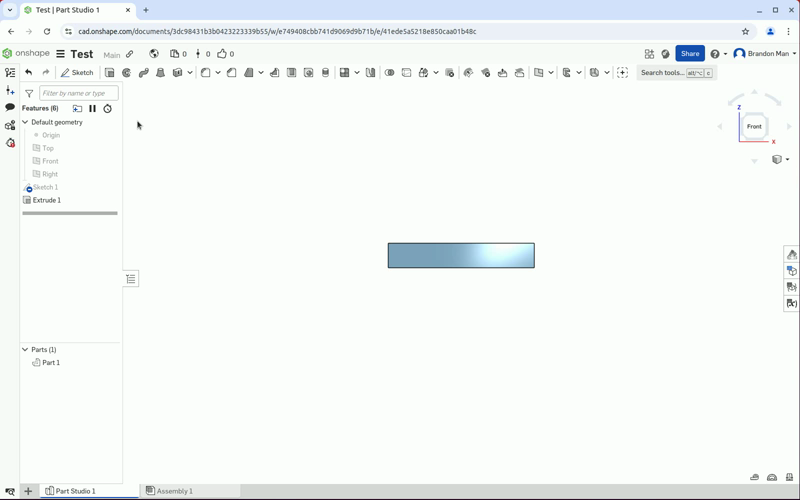
mouse_move(73, 189)
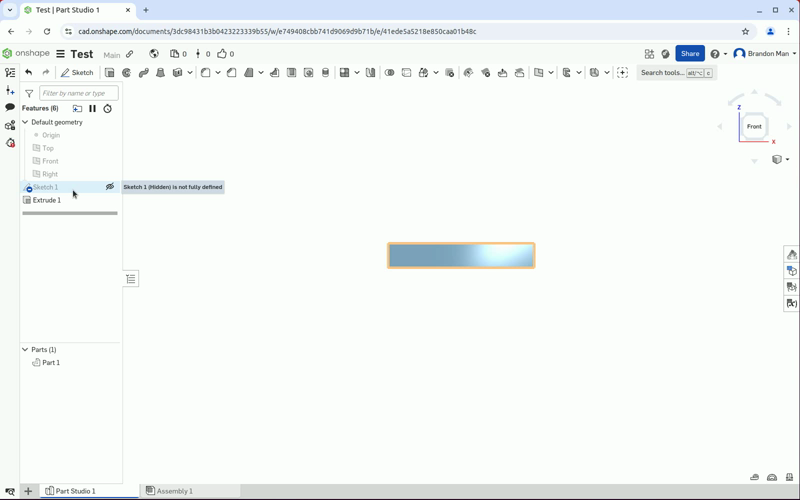
click(73, 189)
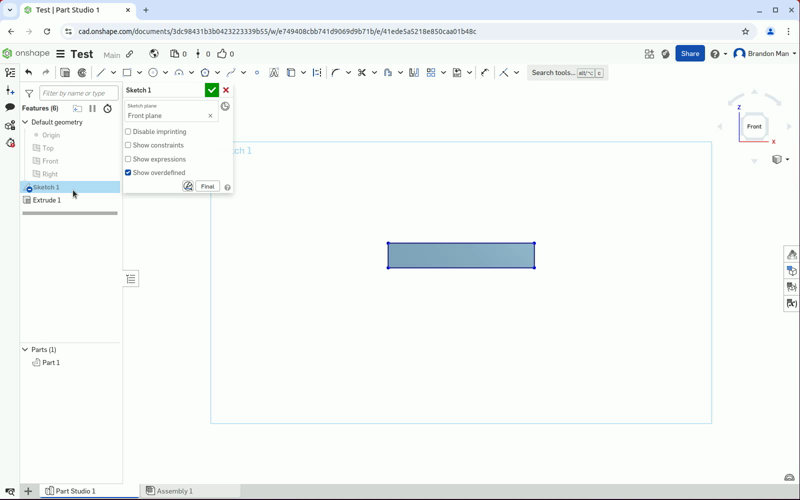
mouse_move(229, 92)
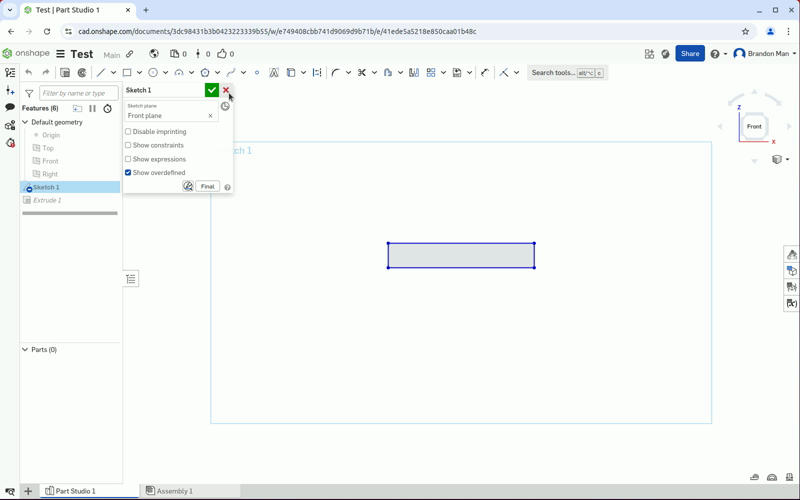
click(229, 92)
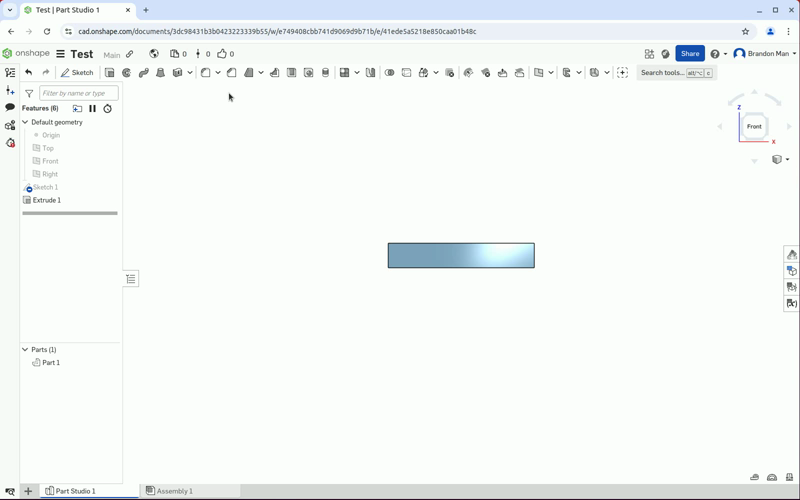
mouse_move(541, 75)
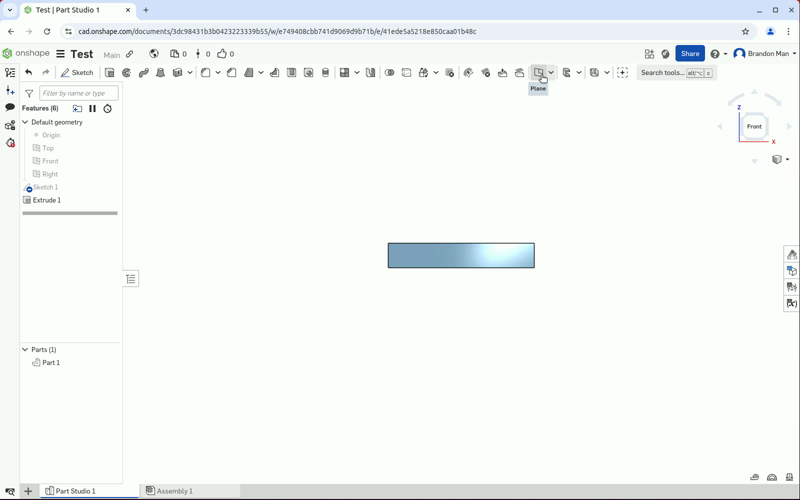
click(541, 75)
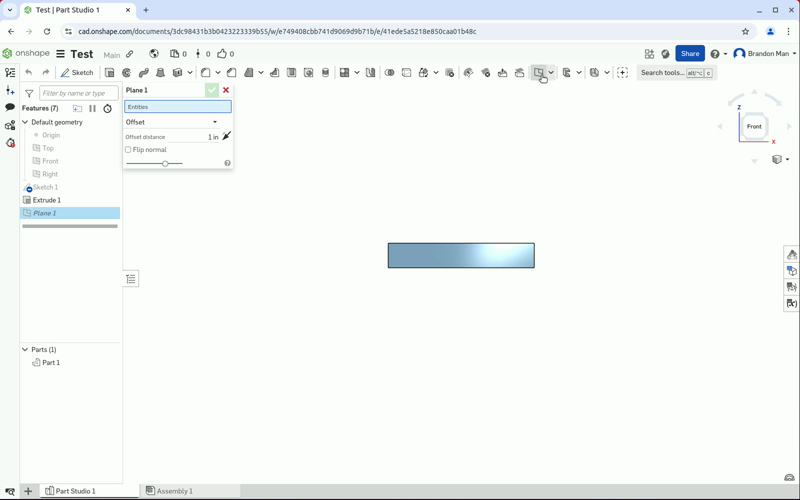
mouse_move(73, 163)
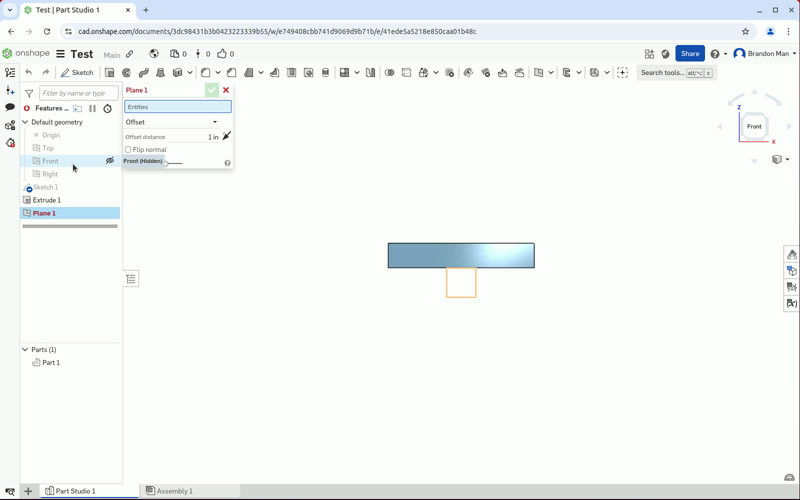
click(73, 163)
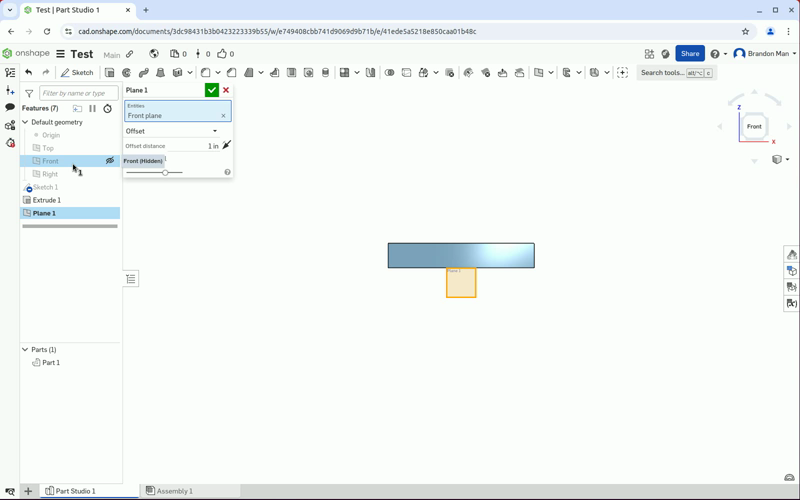
key(tab, 2)
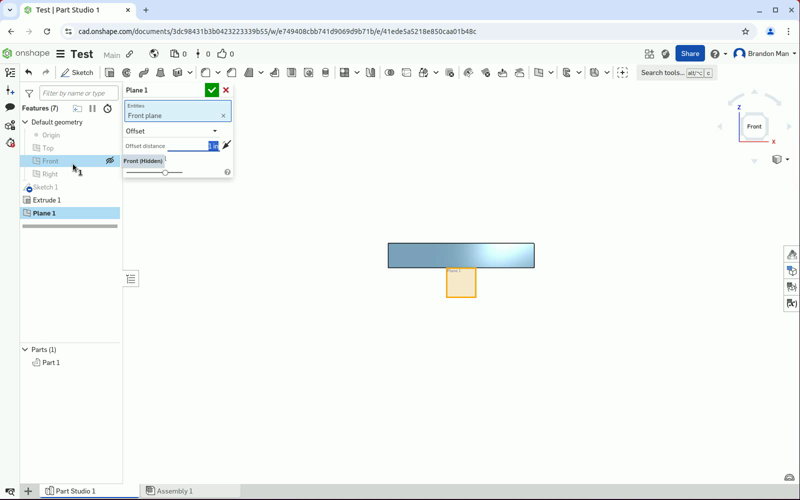
text(19.966)
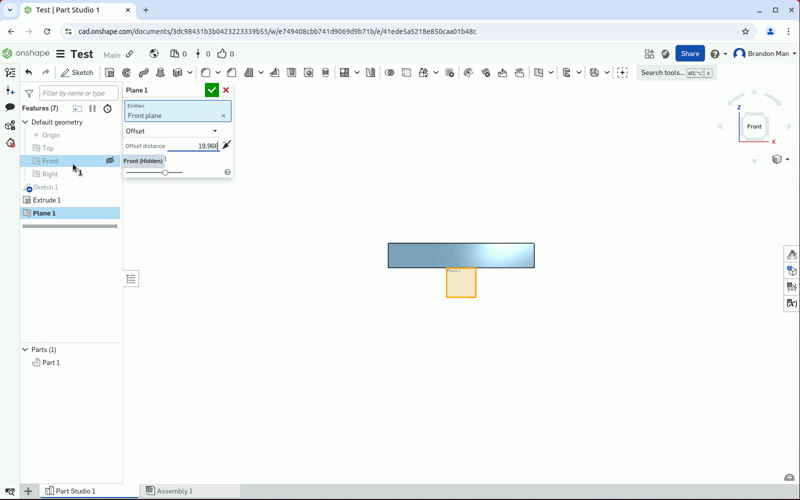
key(enter, 2)
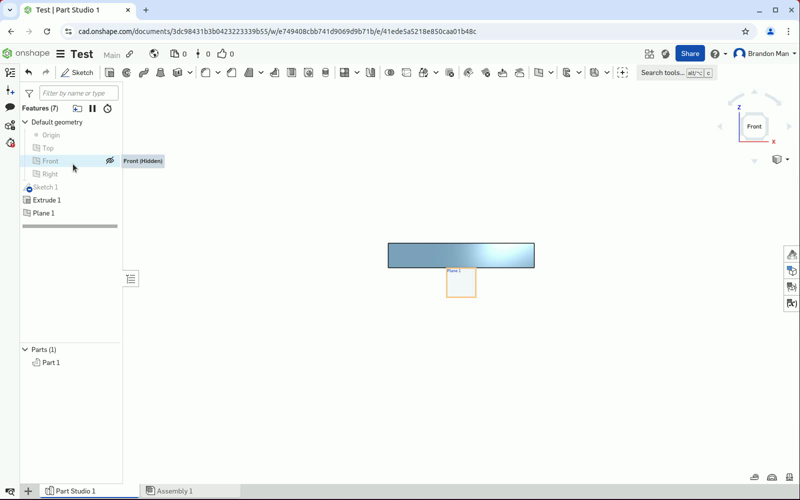
key(shift+s)
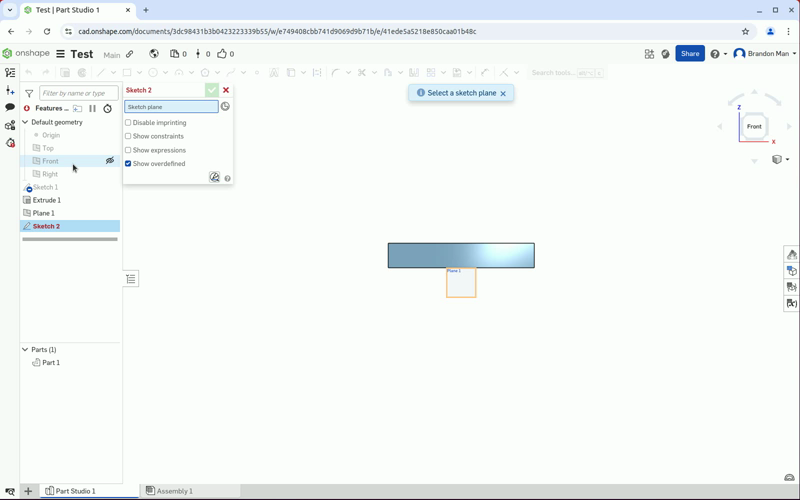
mouse_move(73, 215)
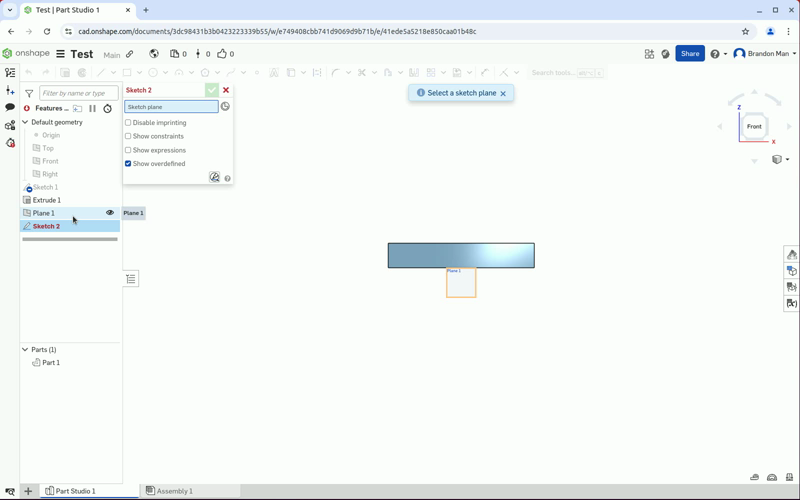
click(73, 215)
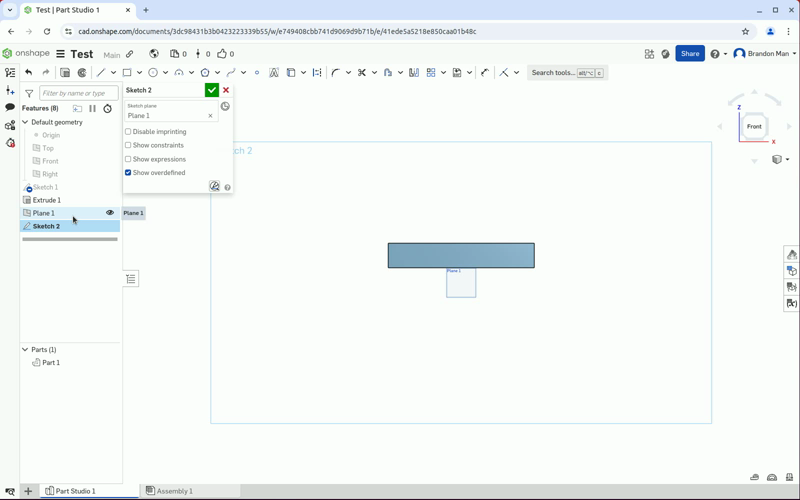
mouse_move(73, 352)
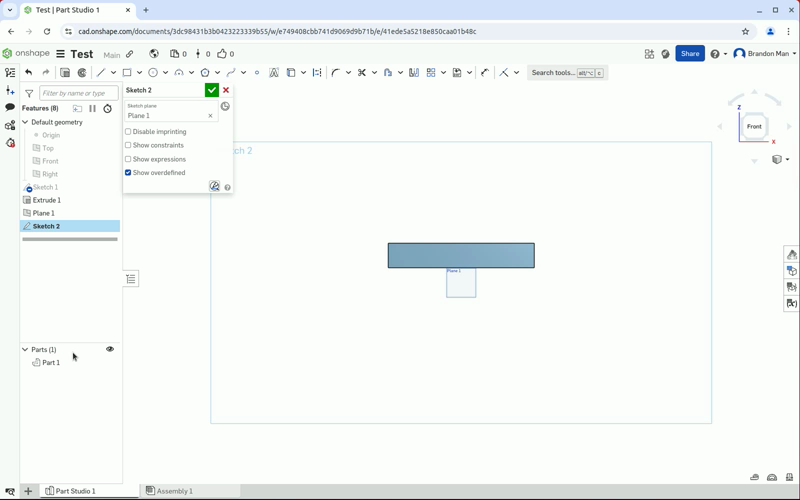
key(y)
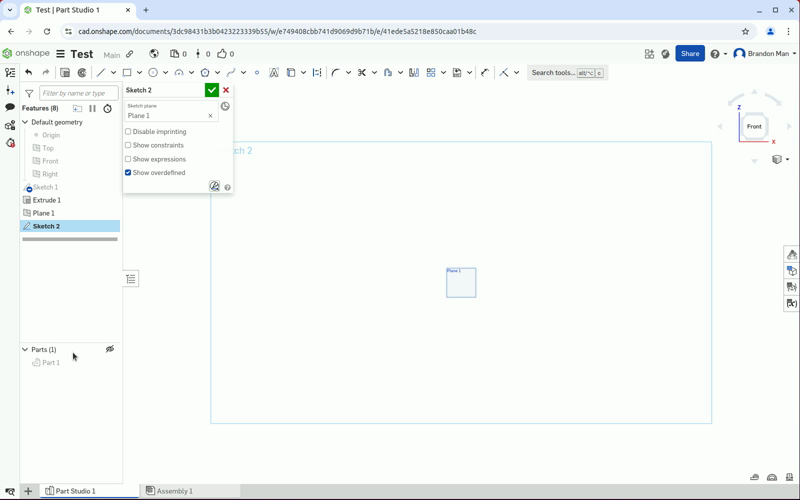
key(c)
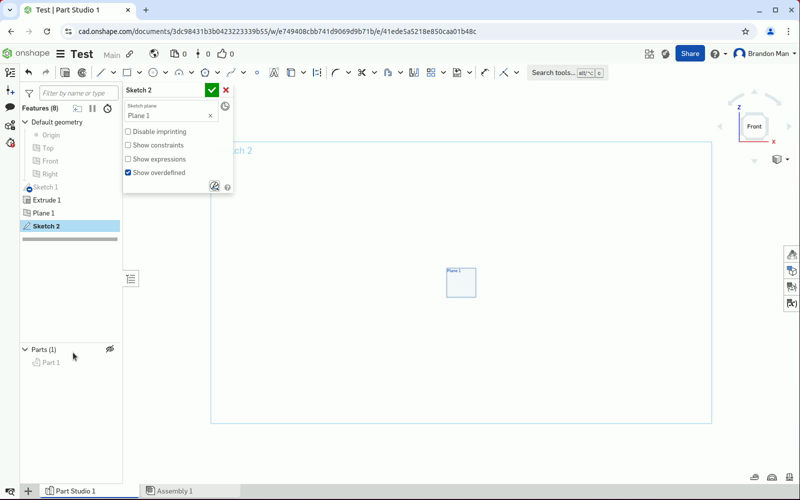
key_down(shift)
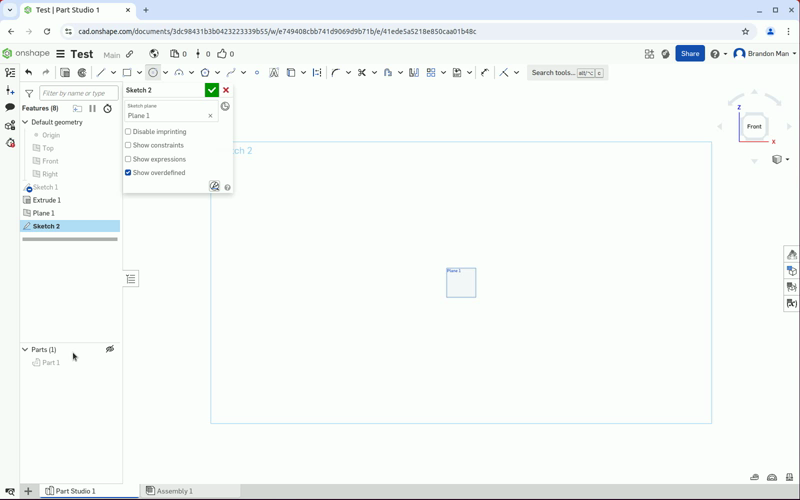
mouse_move(522, 255)
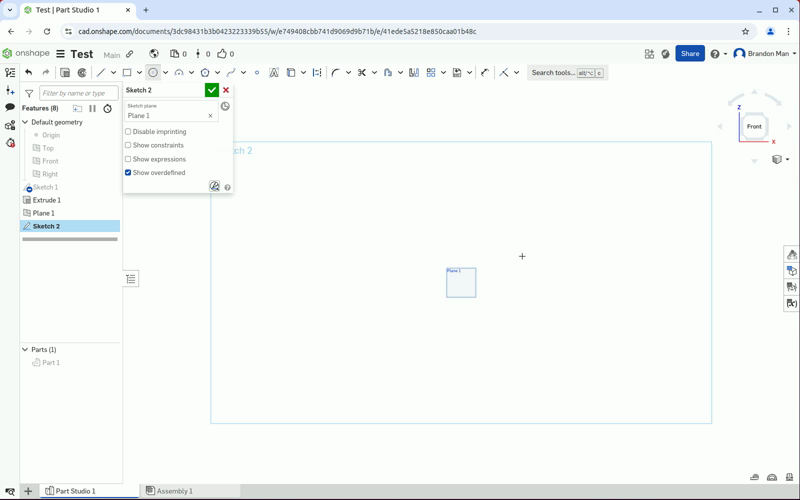
click(522, 255)
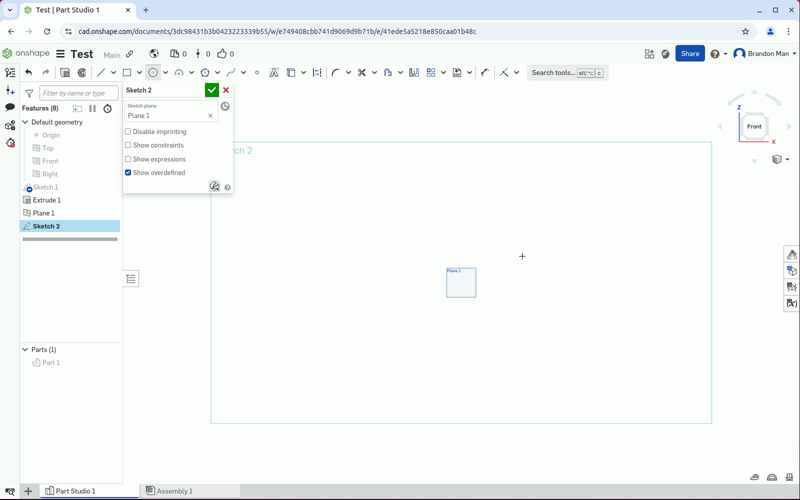
key_up(shift)
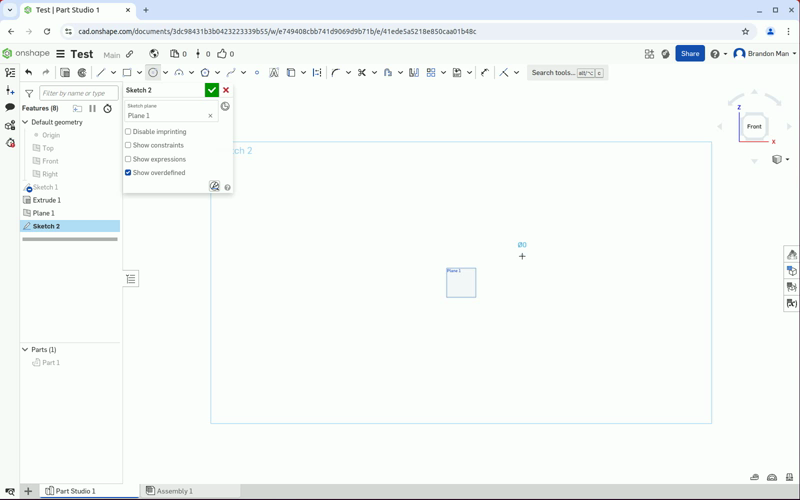
mouse_move(527, 255)
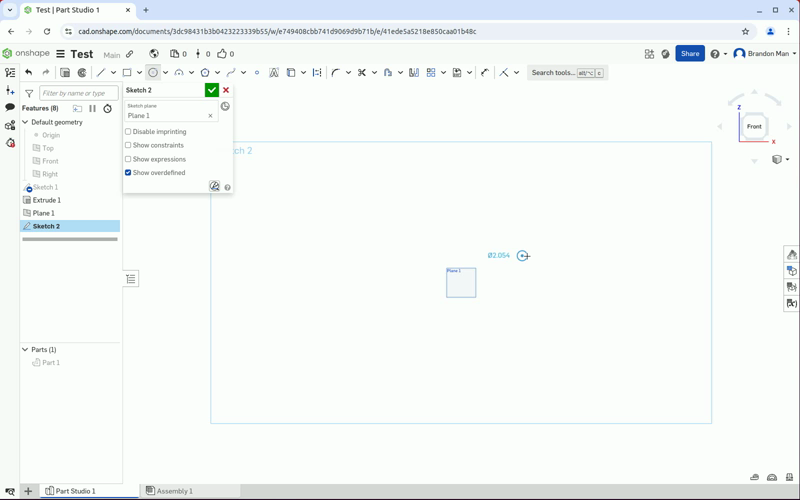
click(527, 255)
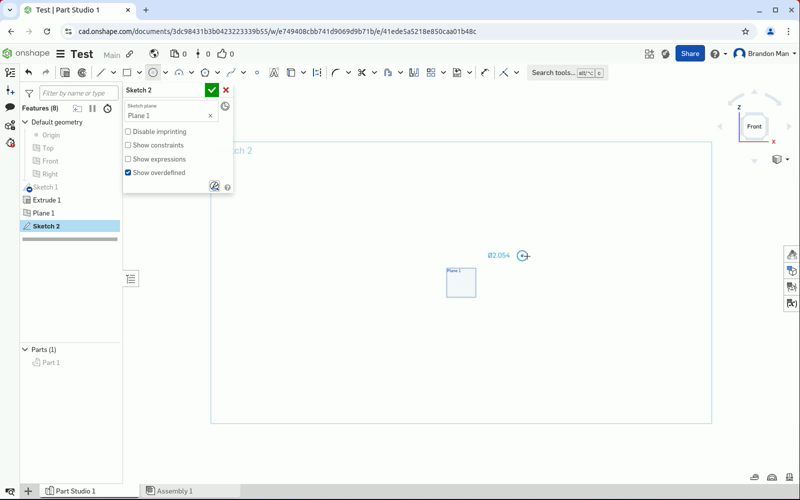
key(esc)
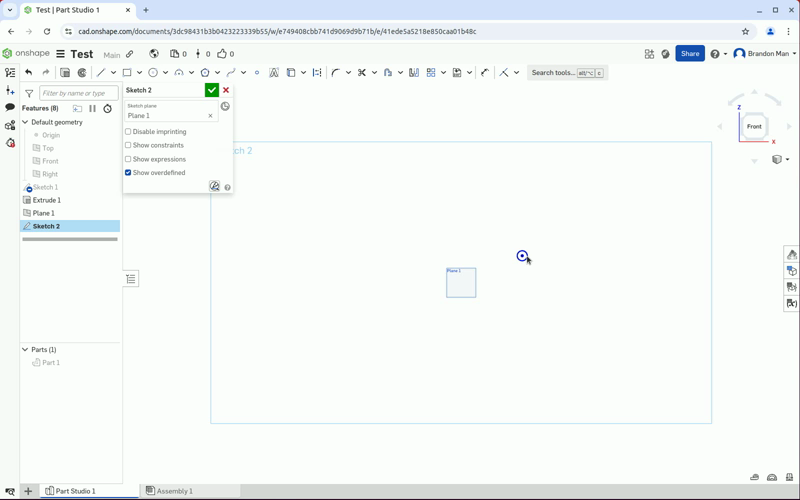
mouse_move(523, 257)
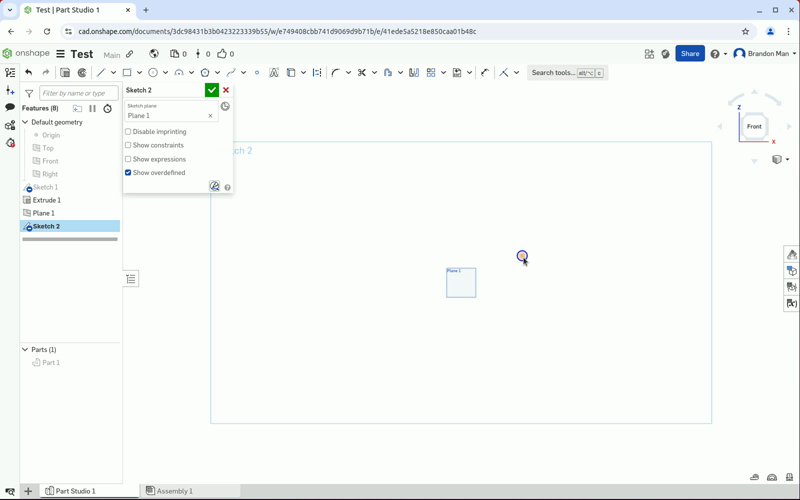
scroll(6)
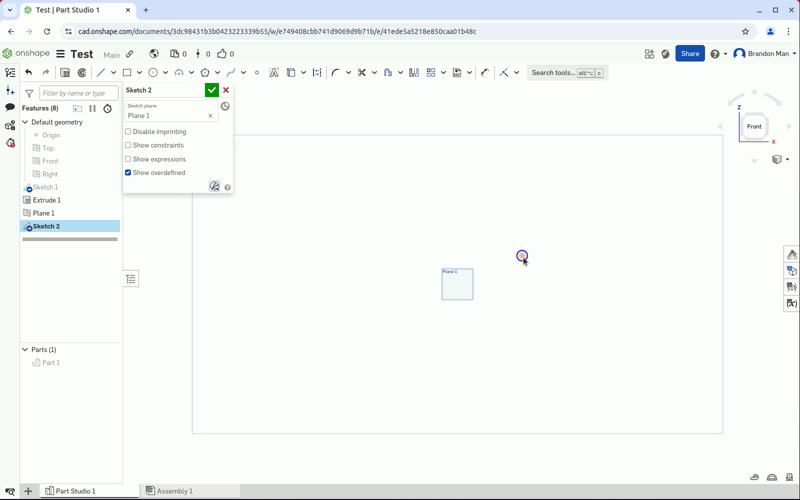
scroll(6)
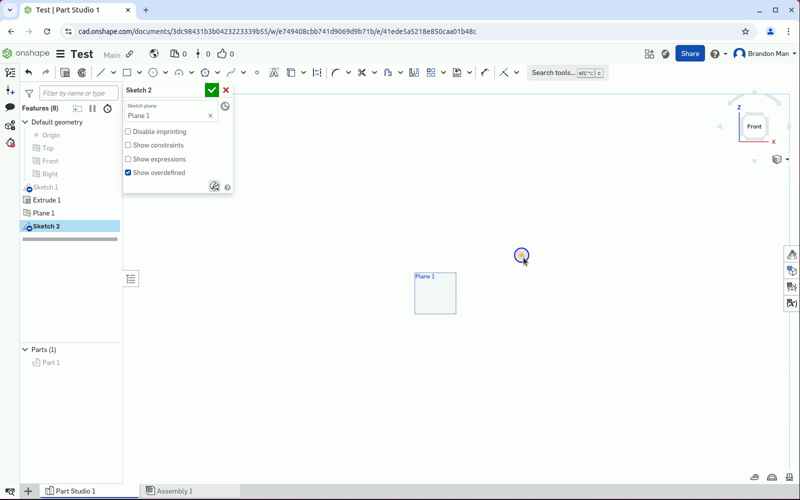
scroll(6)
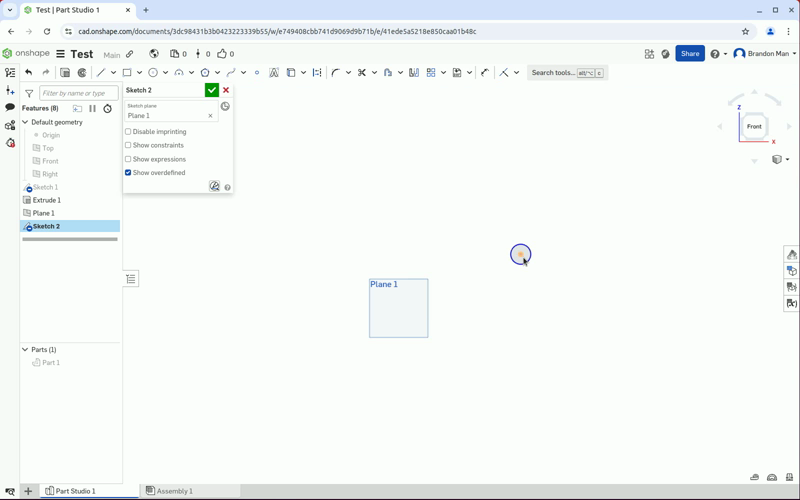
scroll(6)
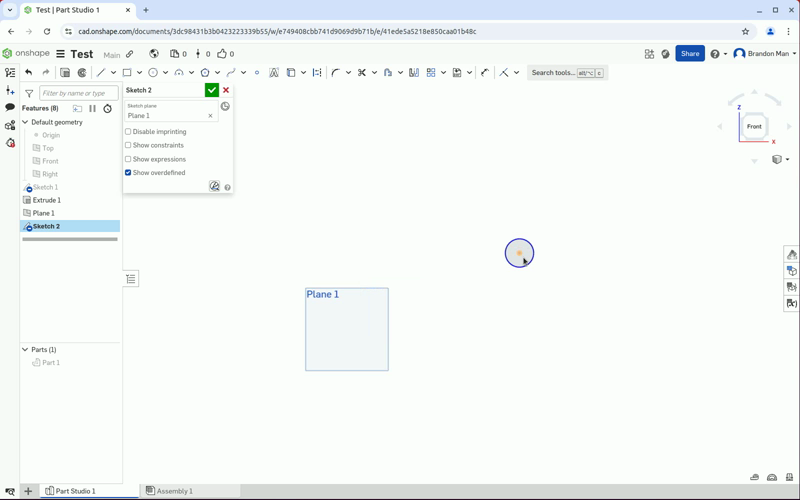
scroll(6)
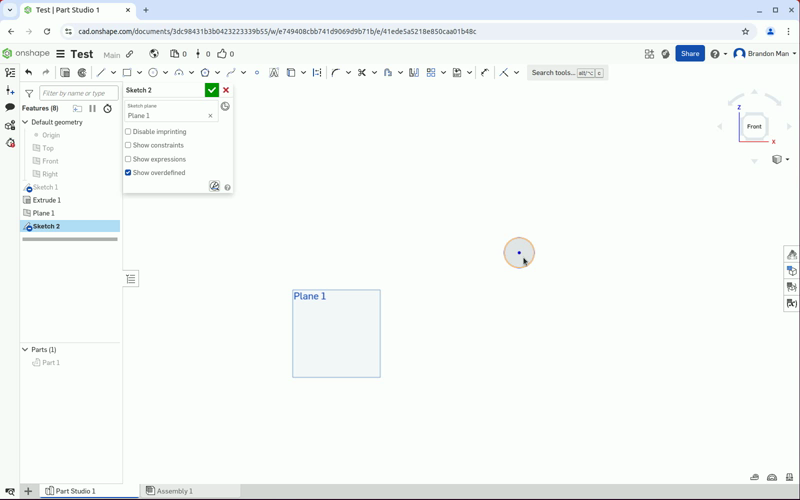
scroll(6)
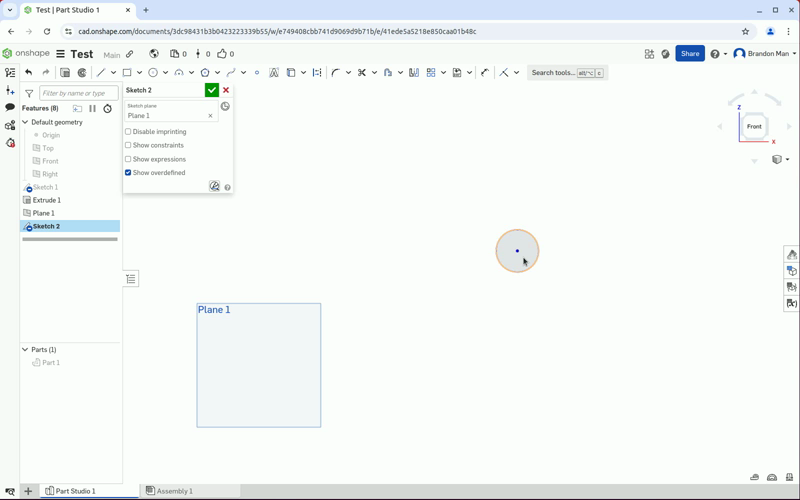
scroll(6)
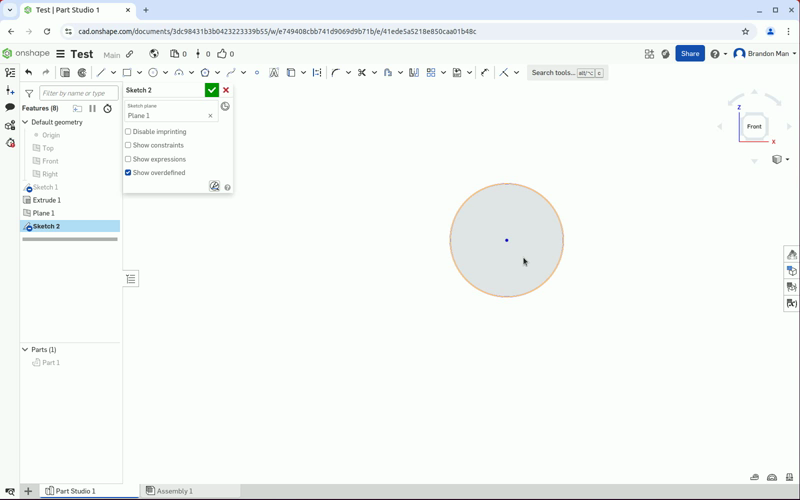
click(523, 257)
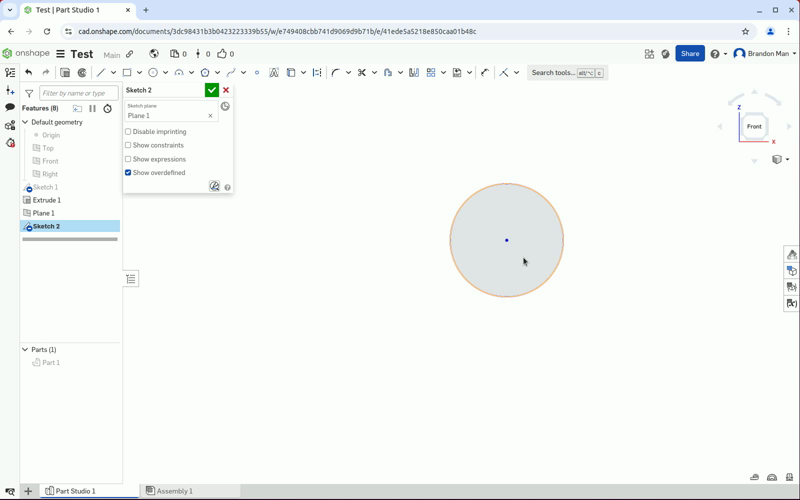
scroll(-6)
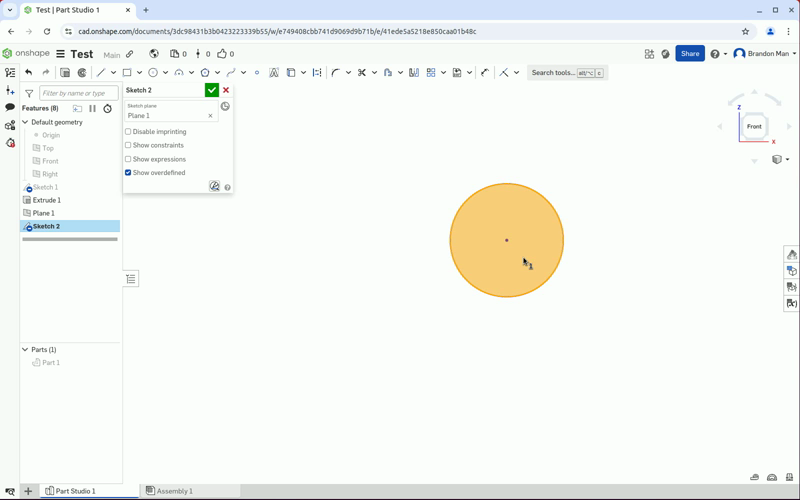
scroll(-6)
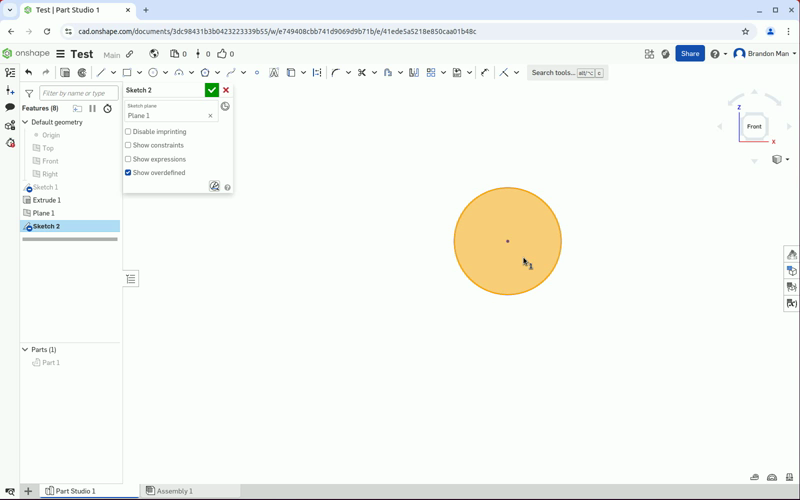
scroll(-6)
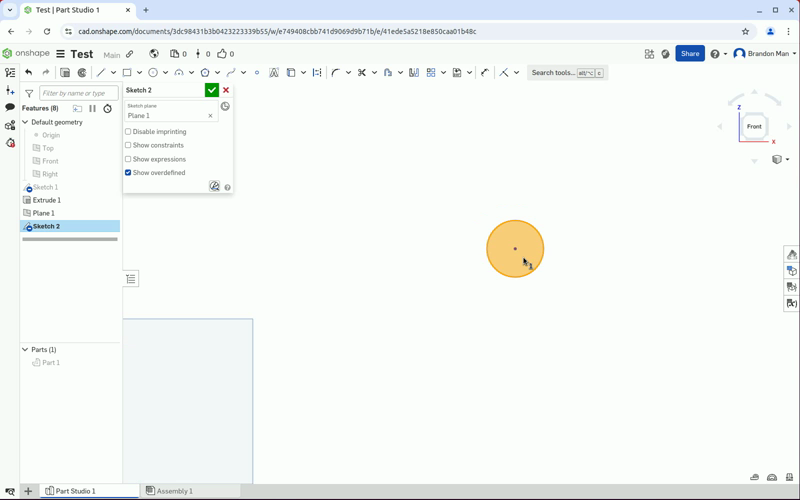
scroll(-6)
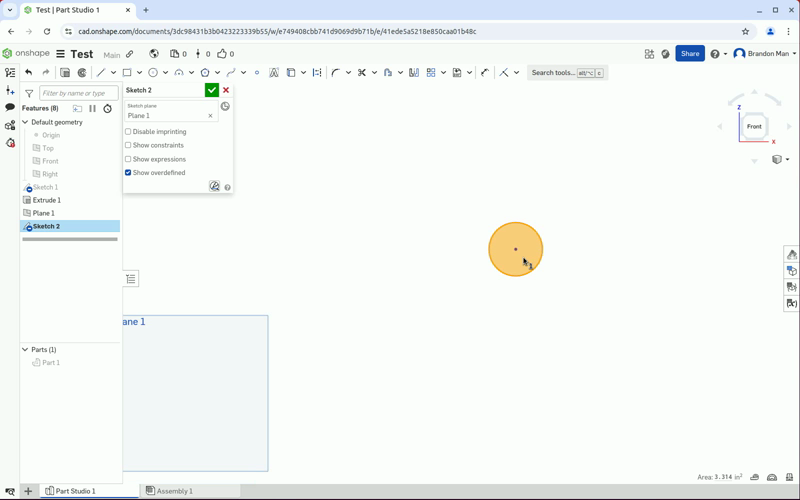
scroll(-6)
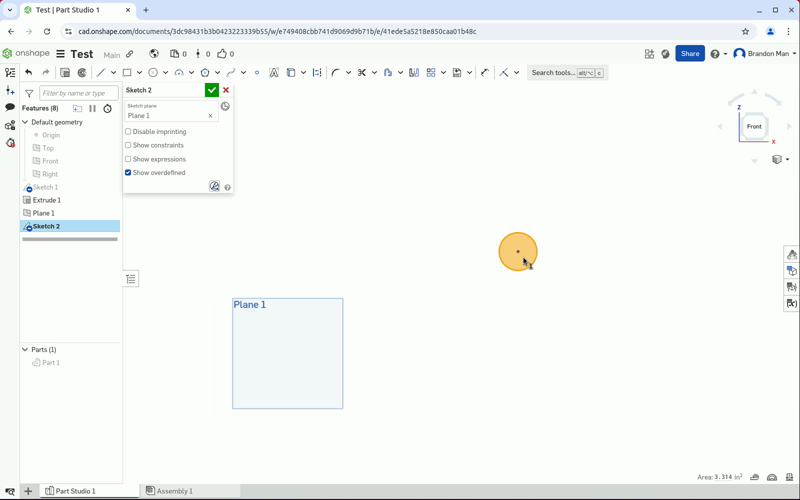
scroll(-6)
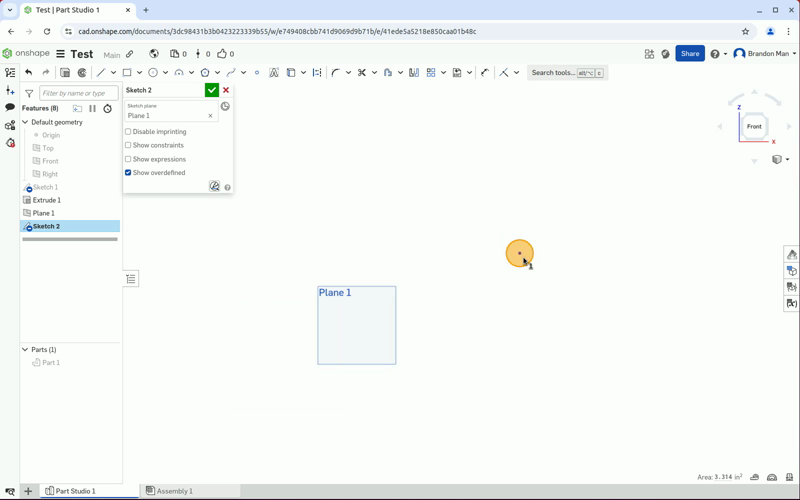
scroll(-6)
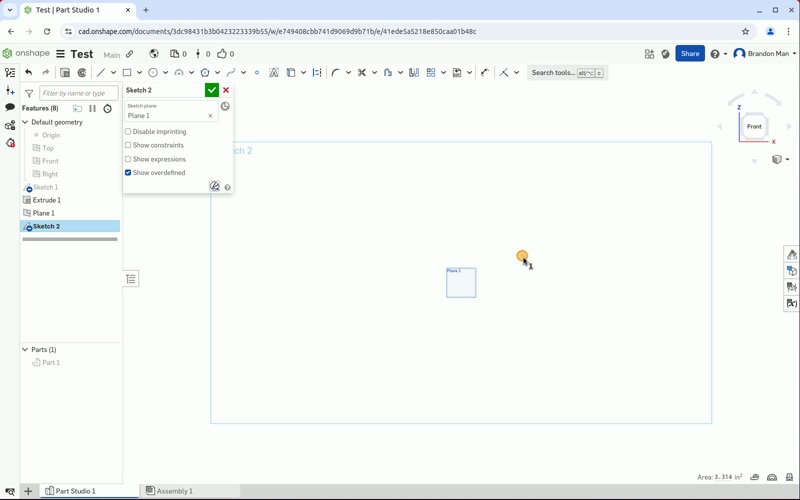
mouse_move(73, 352)
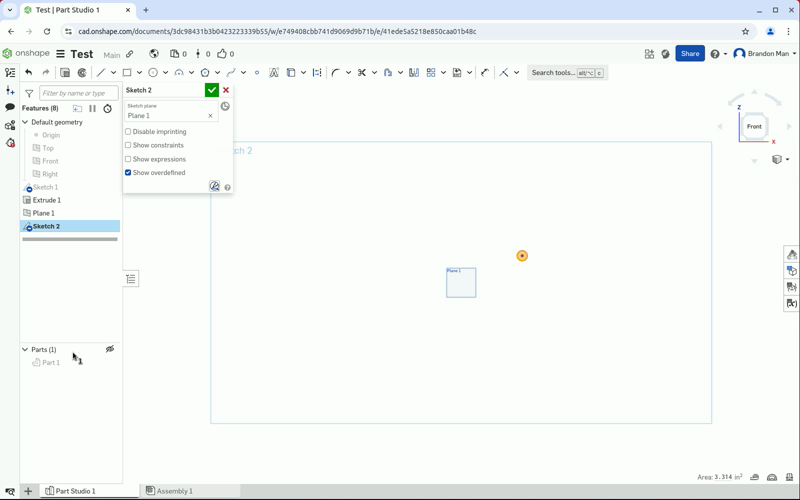
key(shift+y)
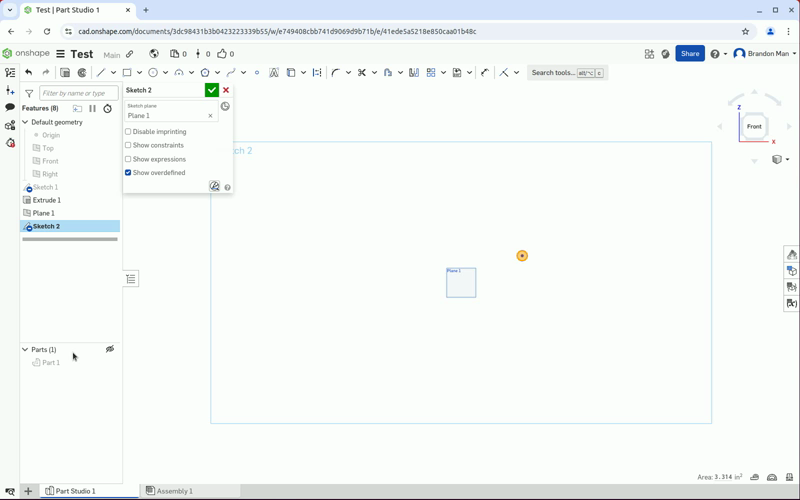
key(shift+e)
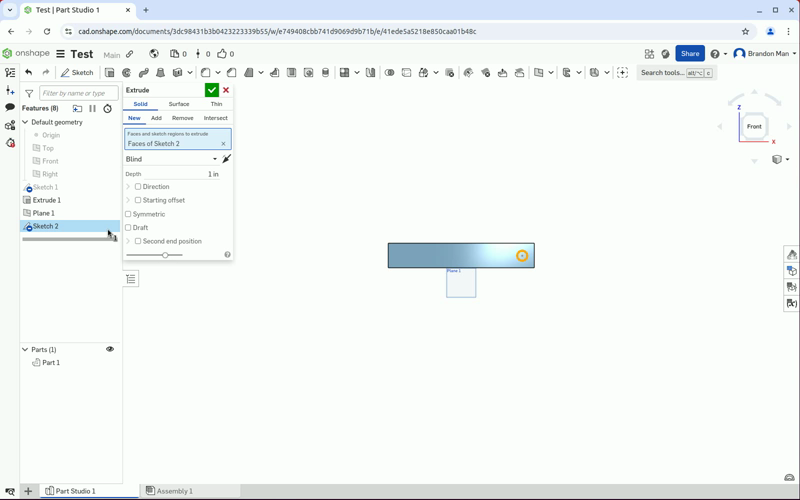
mouse_move(143, 106)
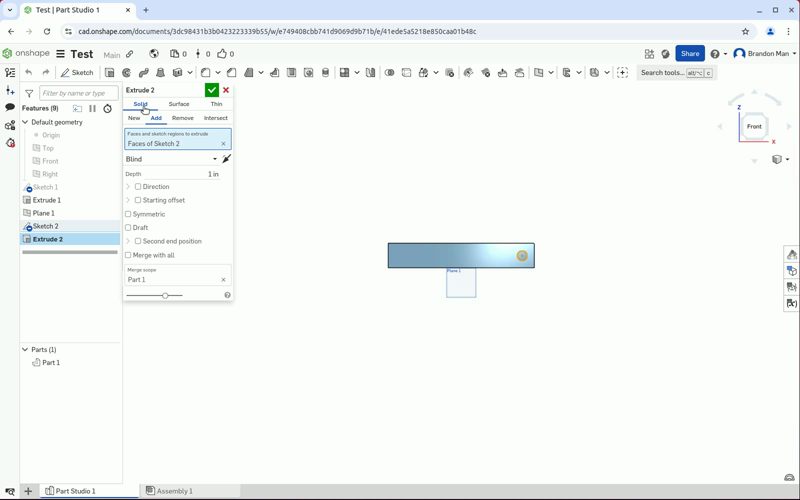
click(143, 106)
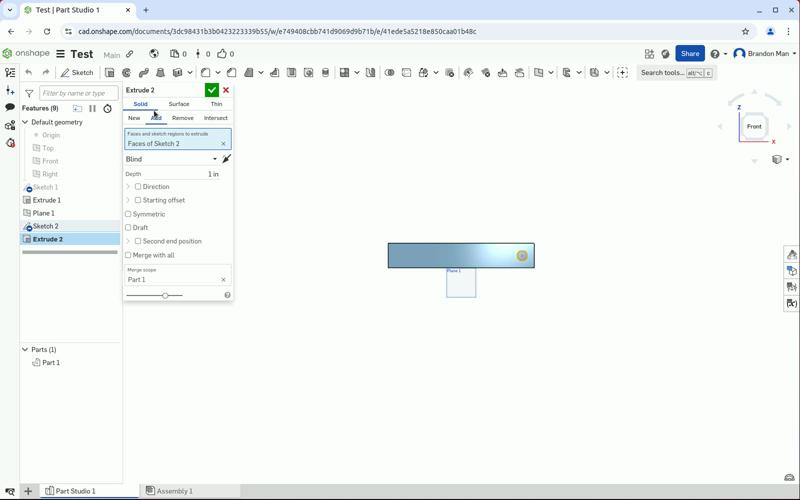
mouse_move(186, 120)
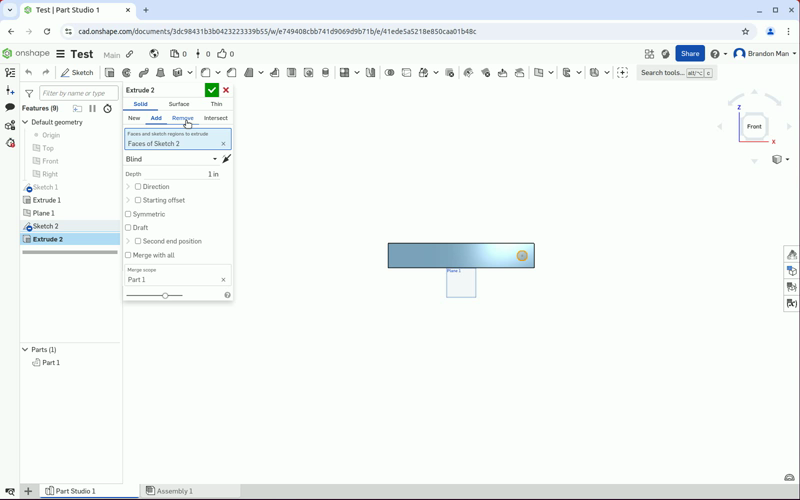
click(186, 120)
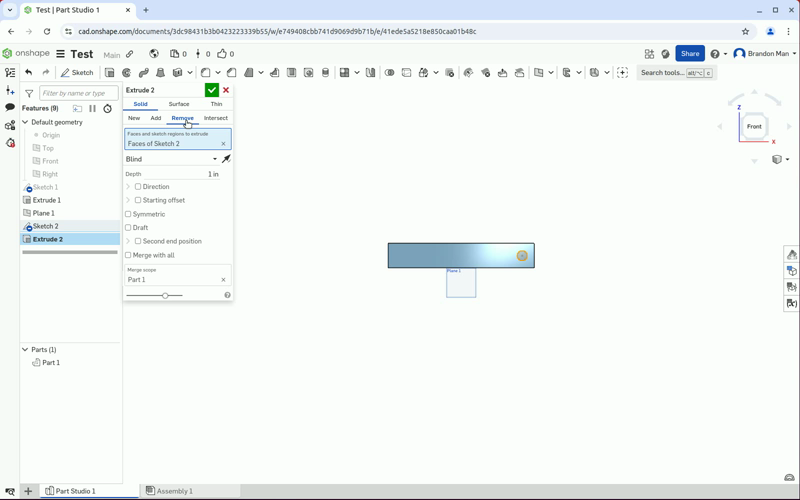
key(tab, 4)
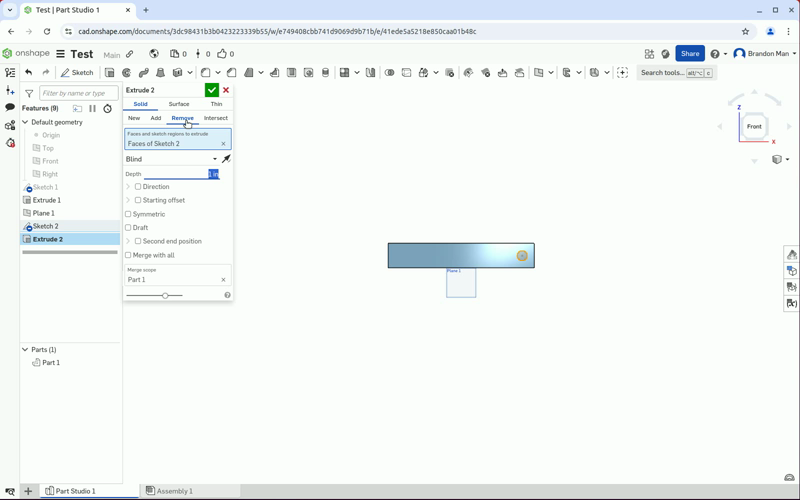
text(19.979)
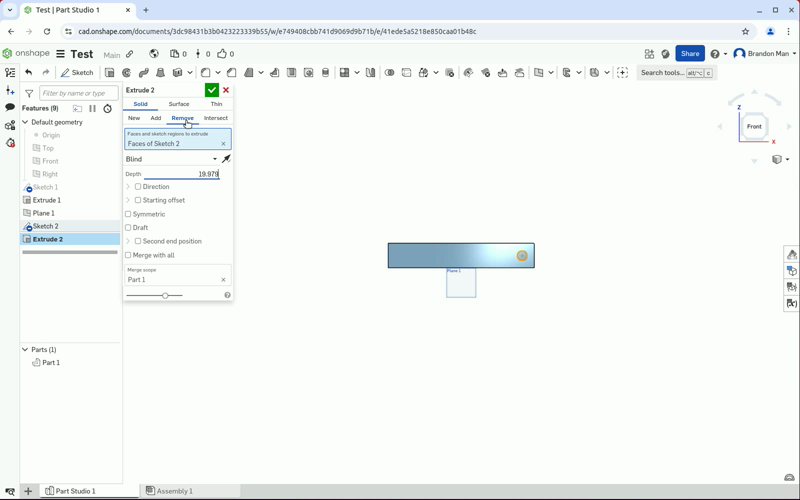
key(tab, 6)
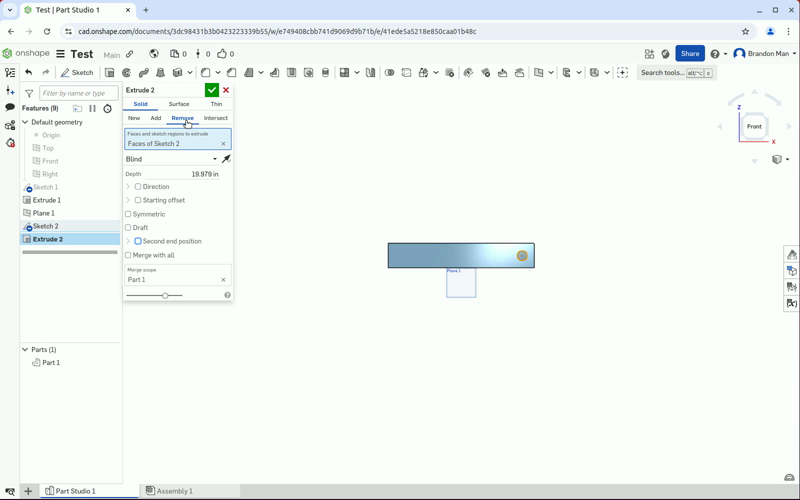
key(space)
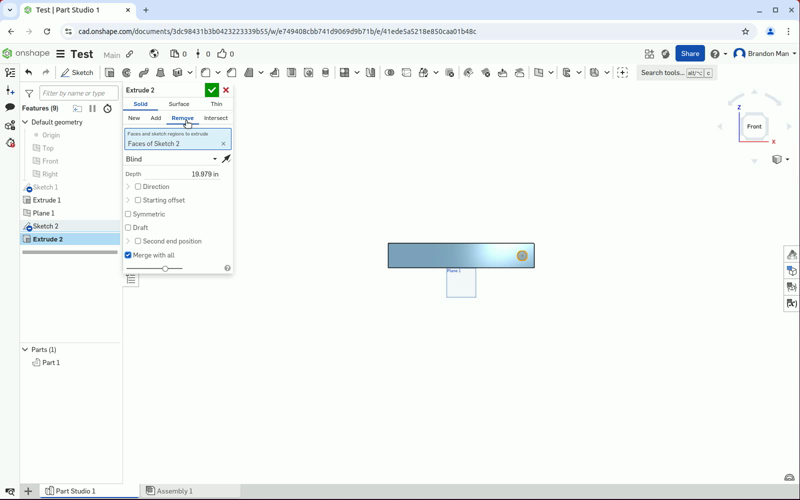
key(enter)
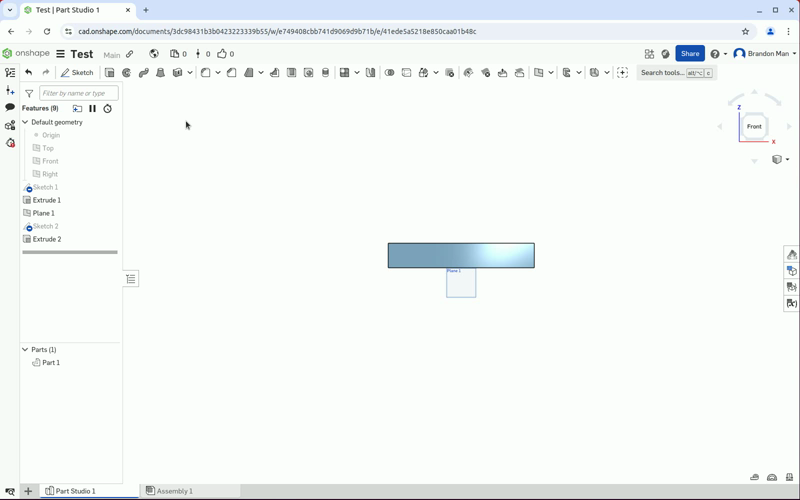
key(shift+h)
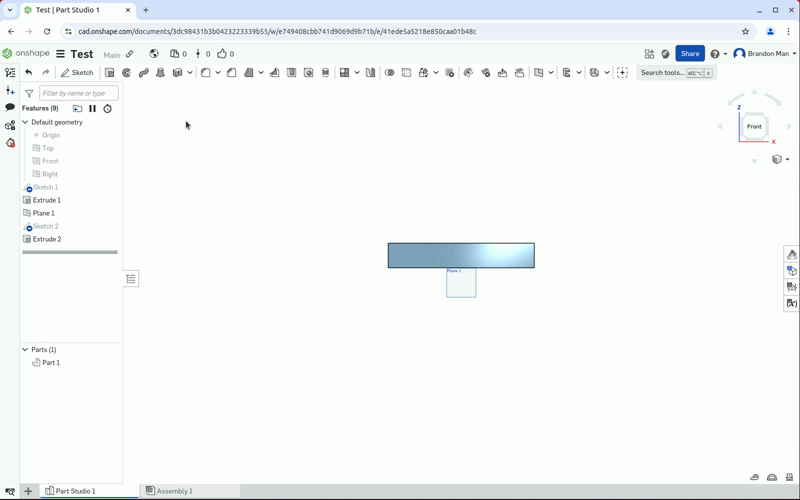
key(shift+h)
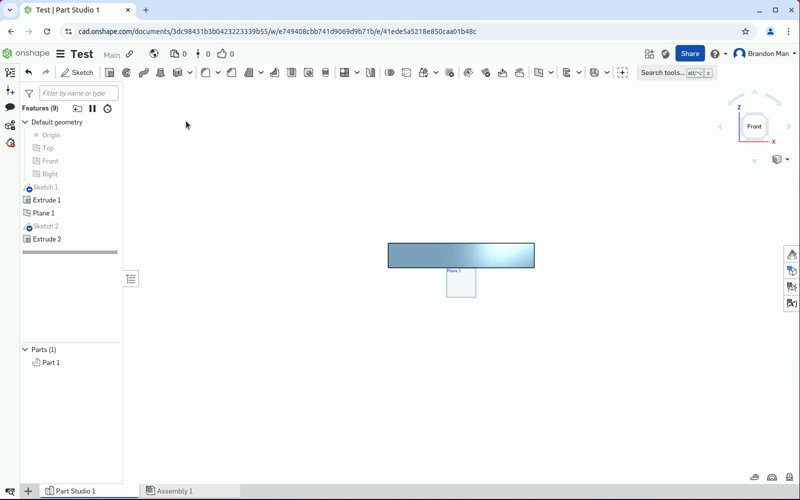
mouse_move(73, 189)
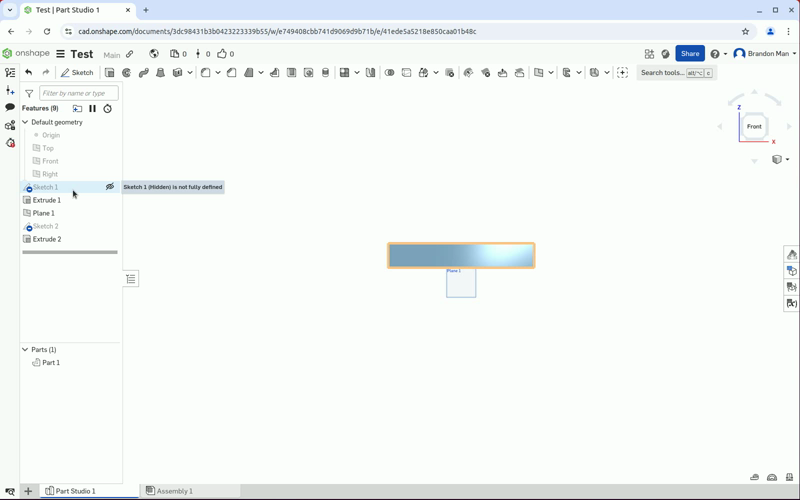
click(73, 189)
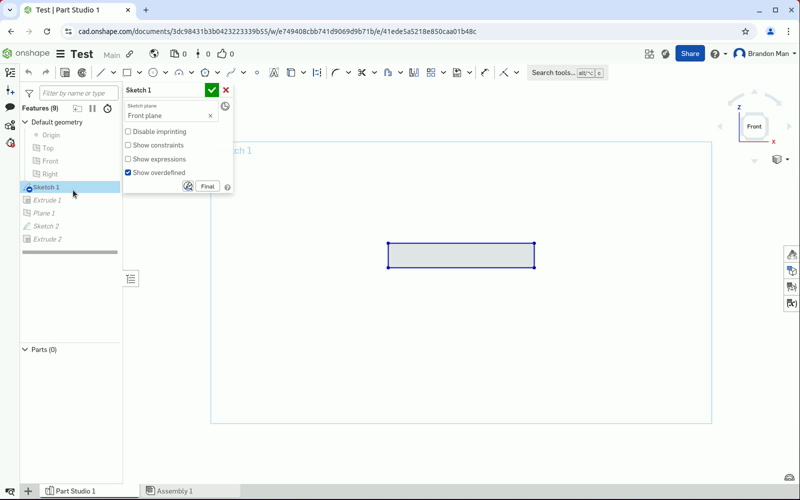
mouse_move(229, 92)
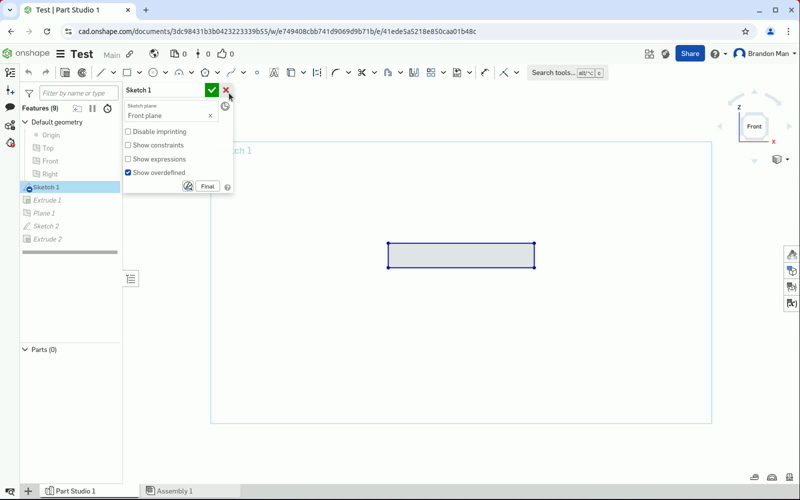
click(229, 92)
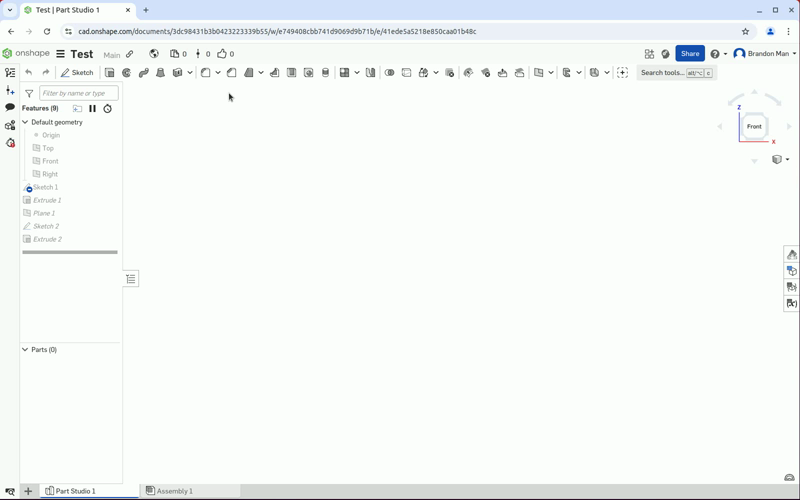
key(shift+s)
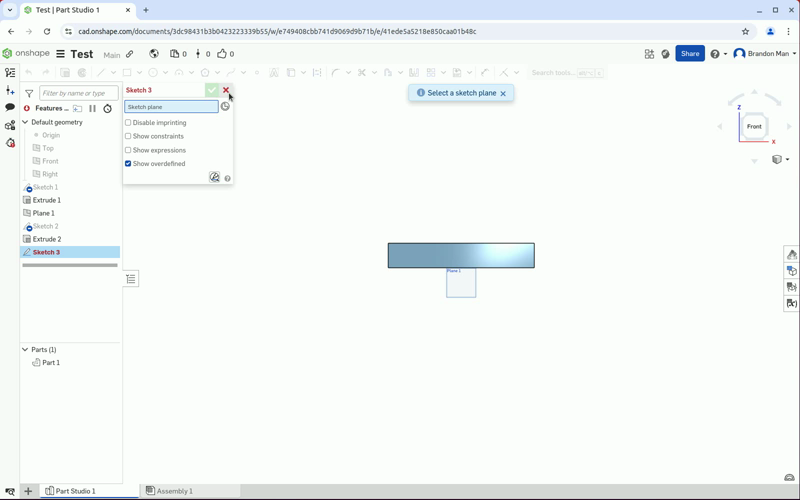
mouse_move(73, 215)
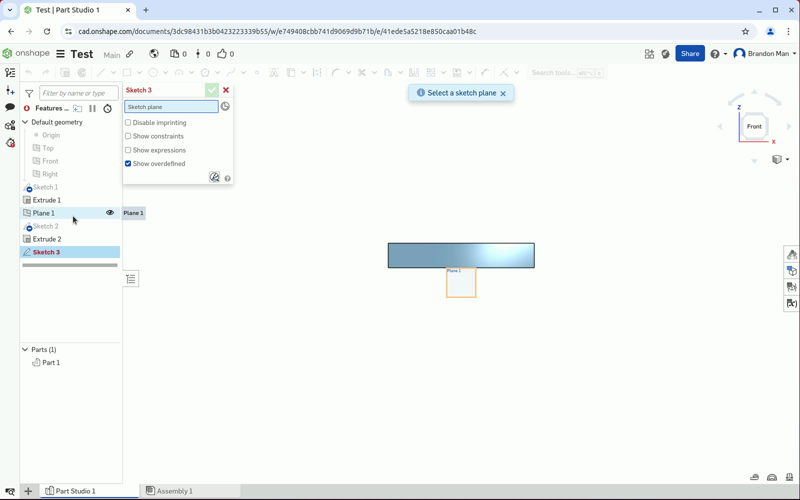
click(73, 215)
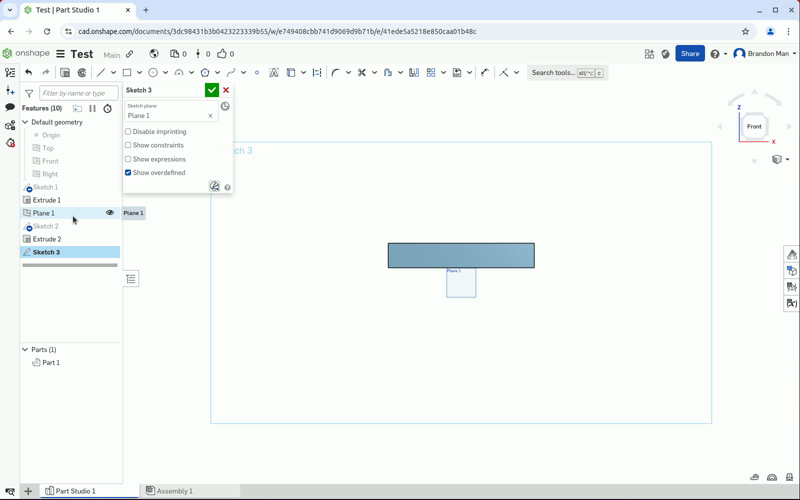
mouse_move(73, 352)
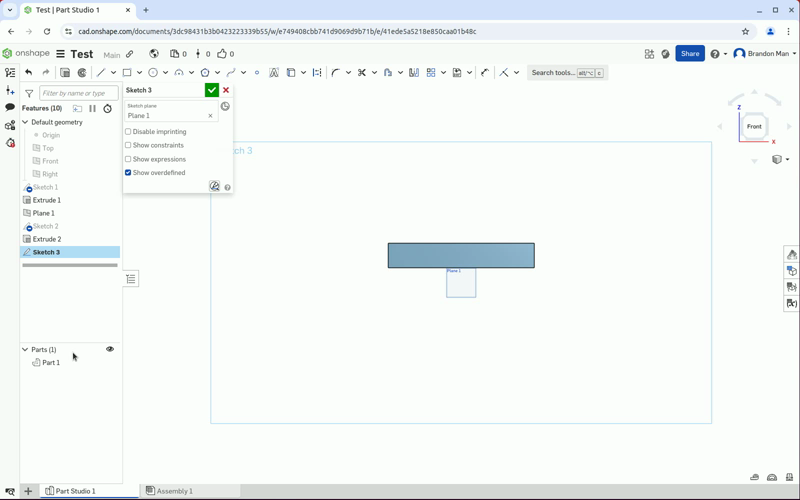
key(y)
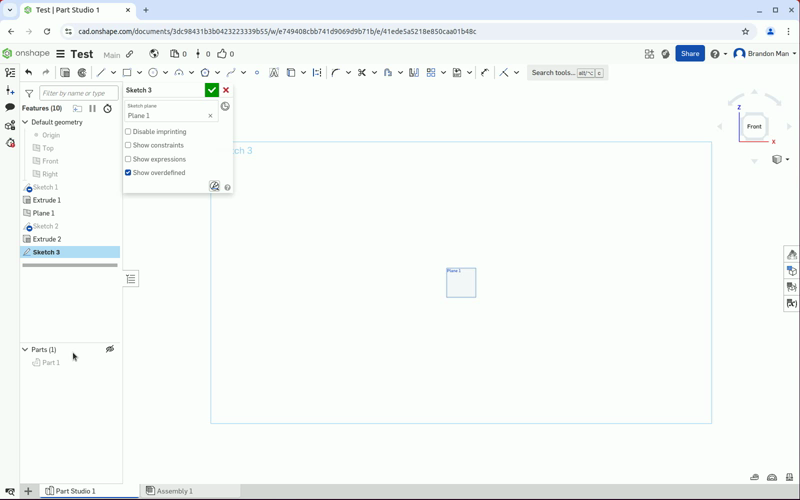
key(c)
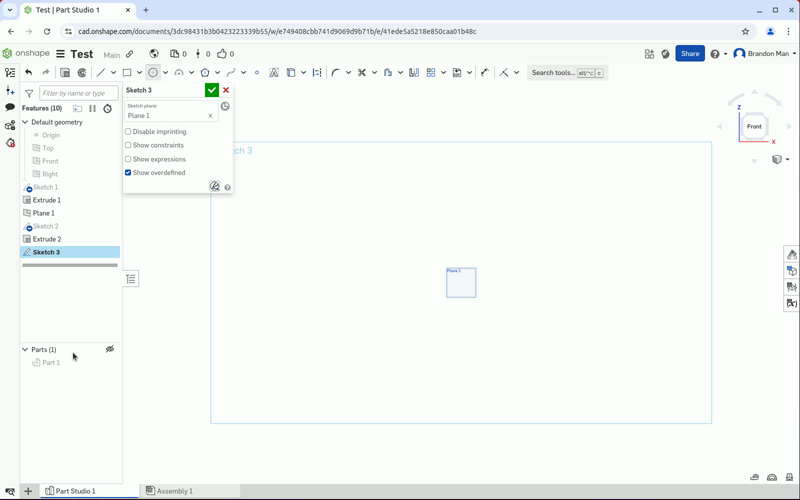
key_down(shift)
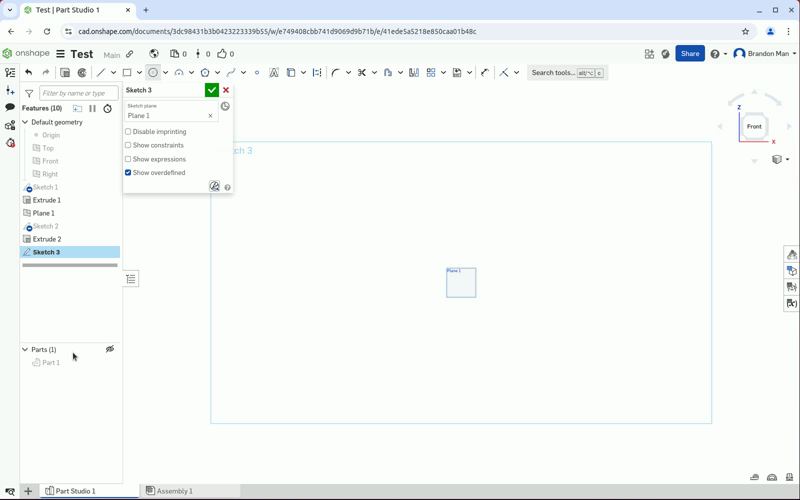
mouse_move(400, 255)
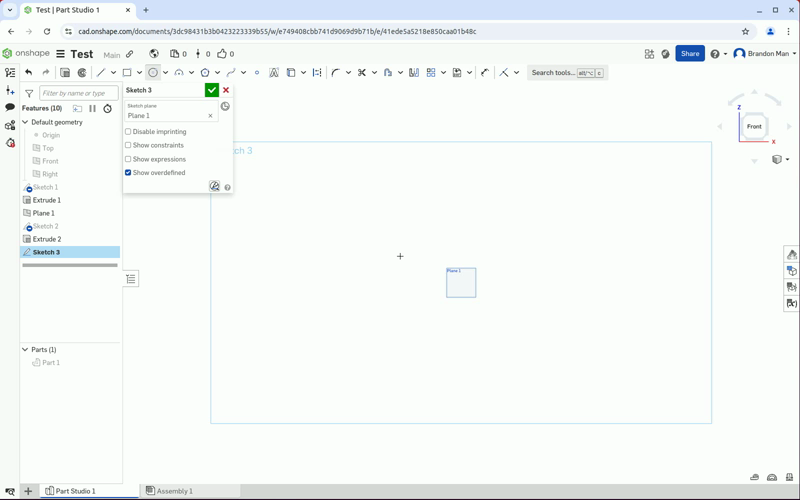
click(400, 255)
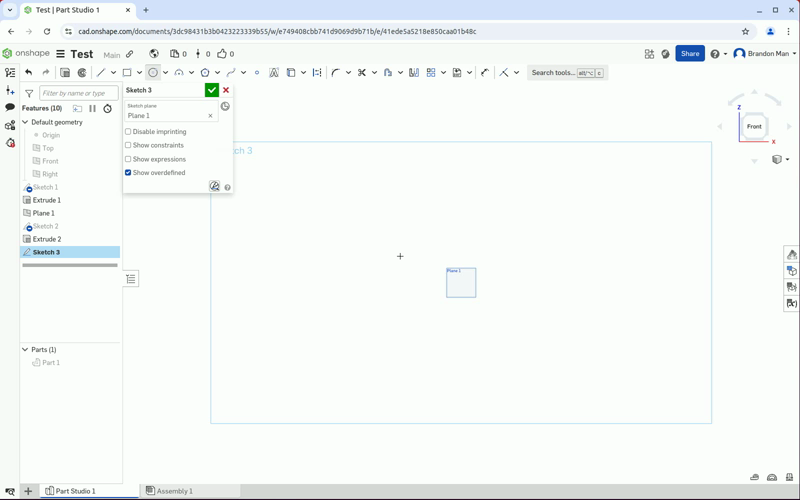
key_up(shift)
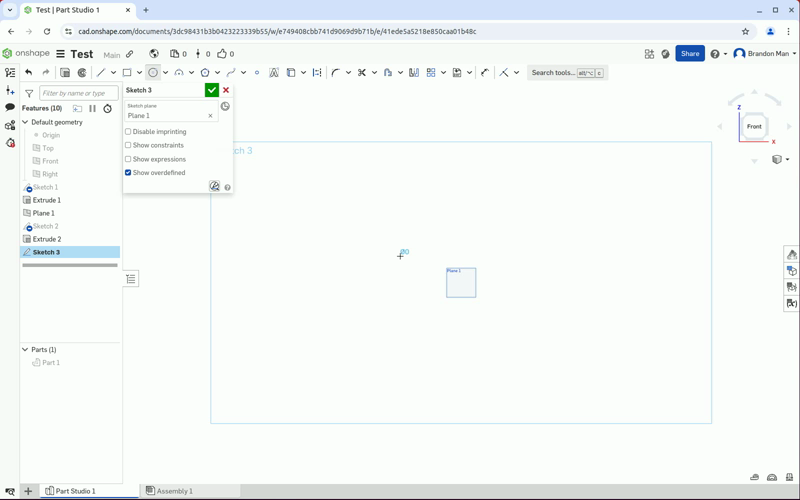
mouse_move(405, 255)
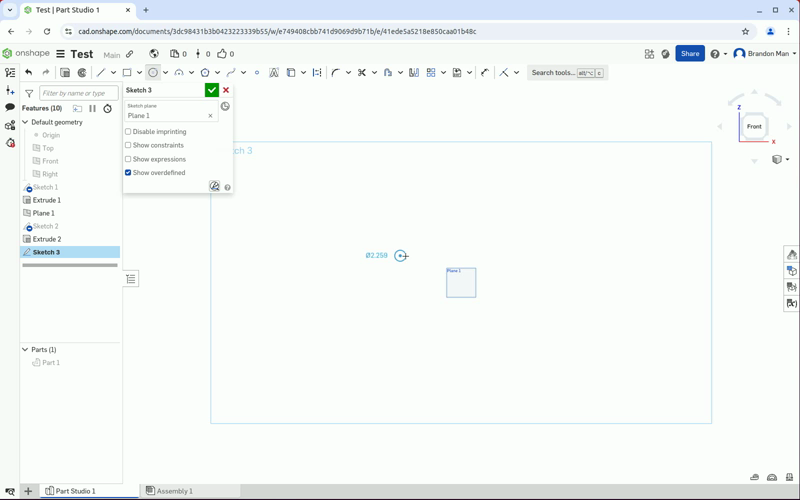
click(405, 255)
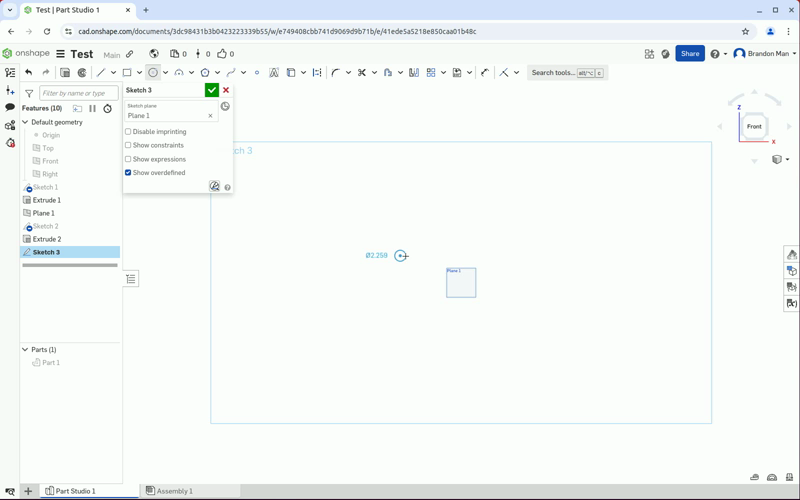
key(esc)
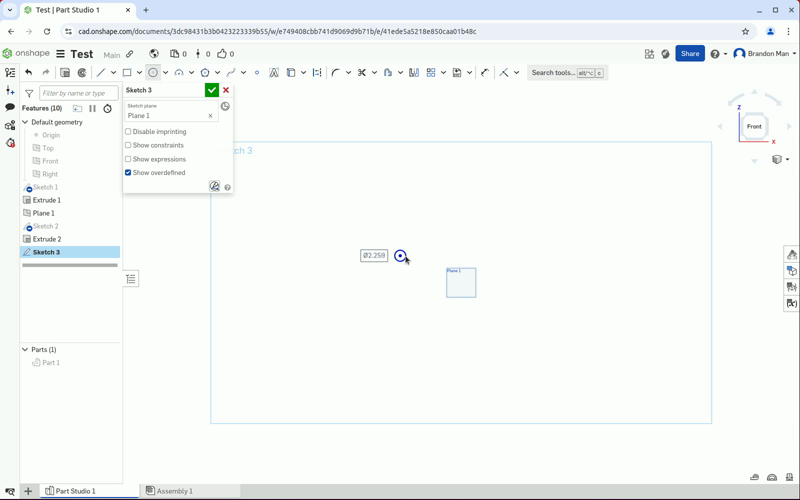
mouse_move(397, 255)
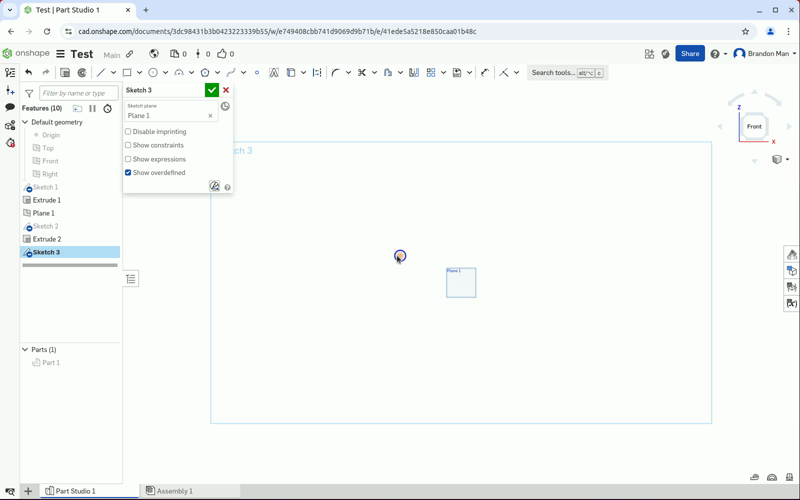
scroll(6)
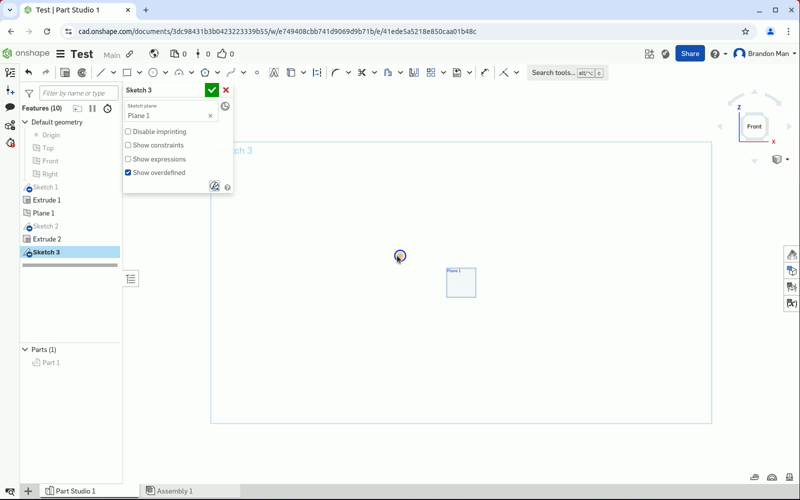
scroll(6)
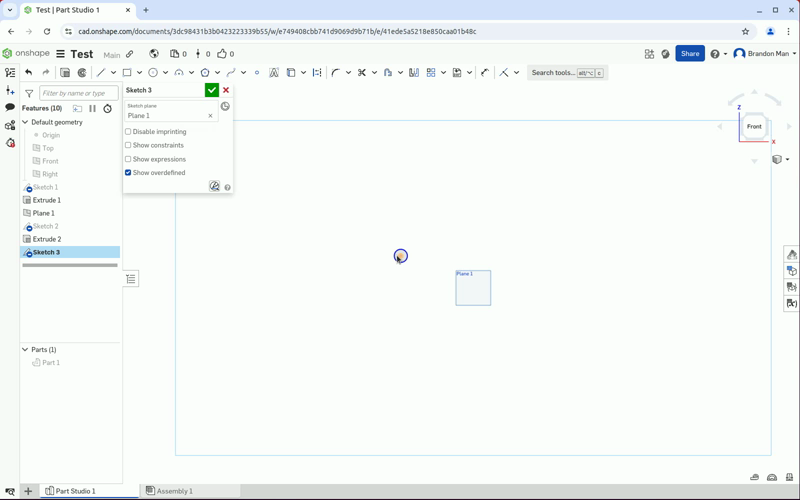
scroll(6)
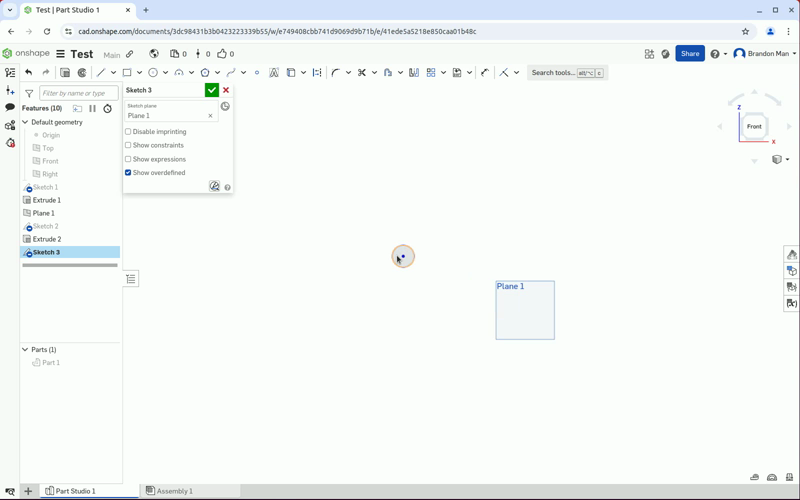
scroll(6)
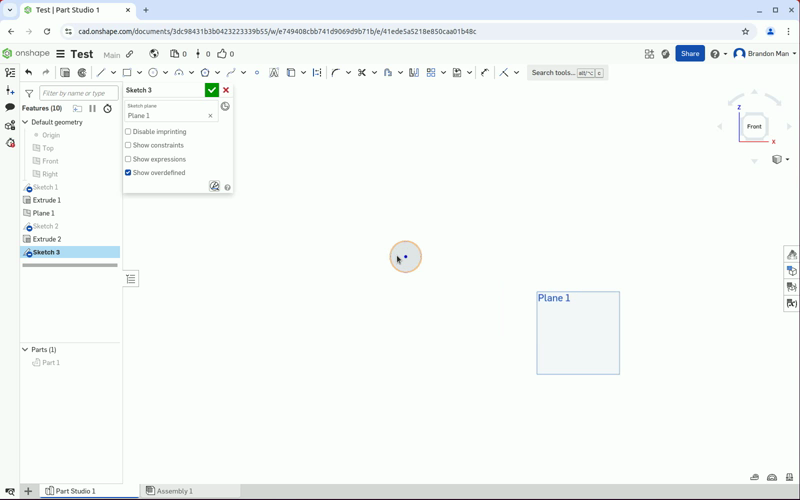
scroll(6)
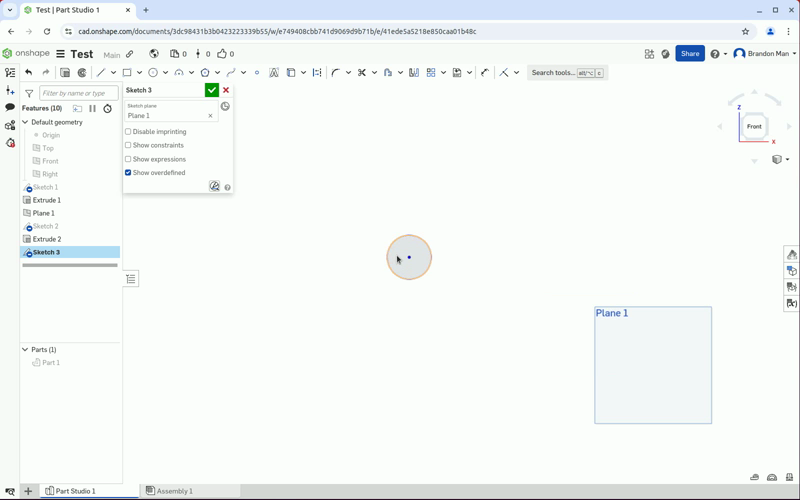
scroll(6)
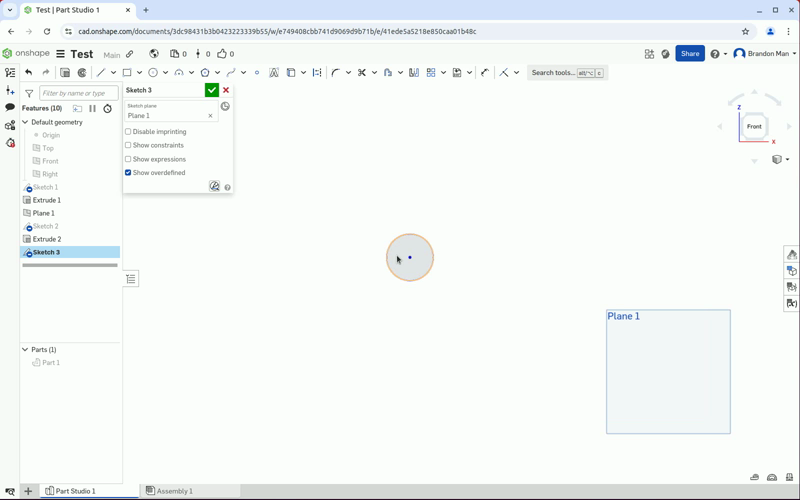
scroll(6)
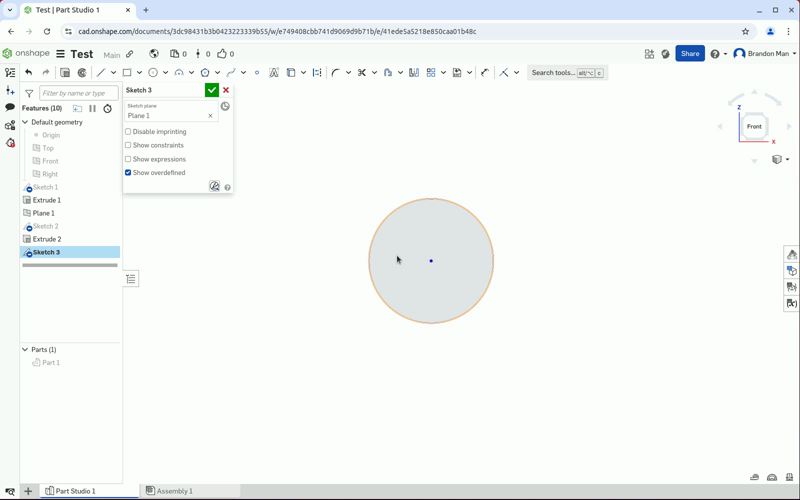
click(397, 255)
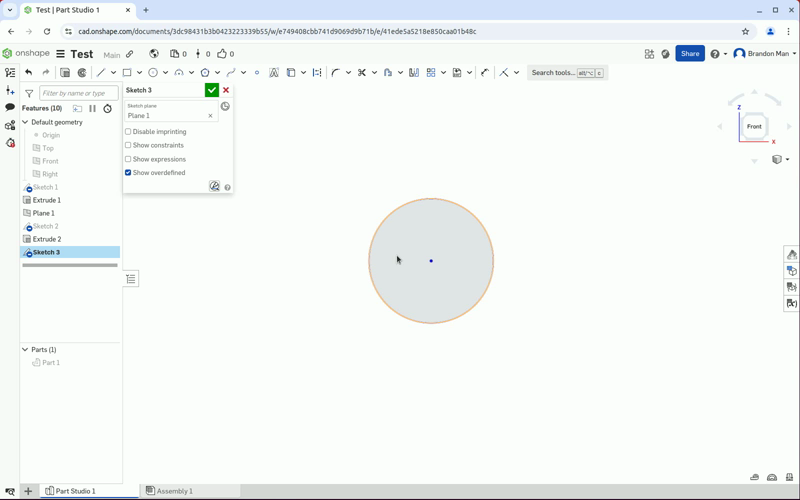
scroll(-6)
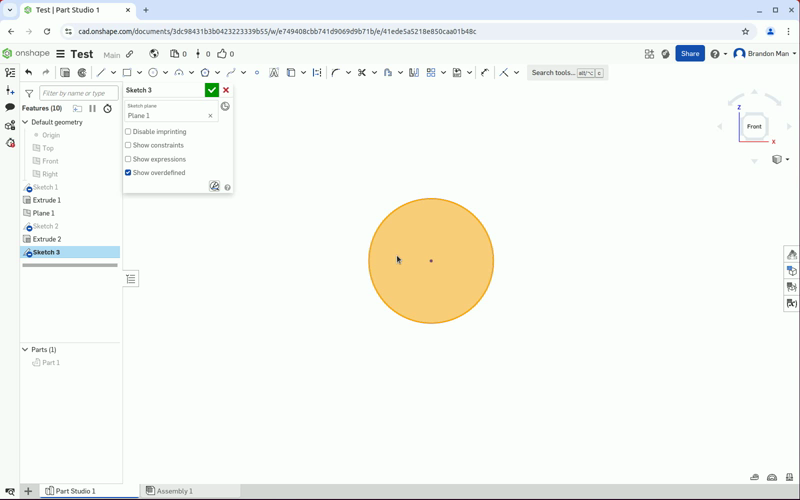
scroll(-6)
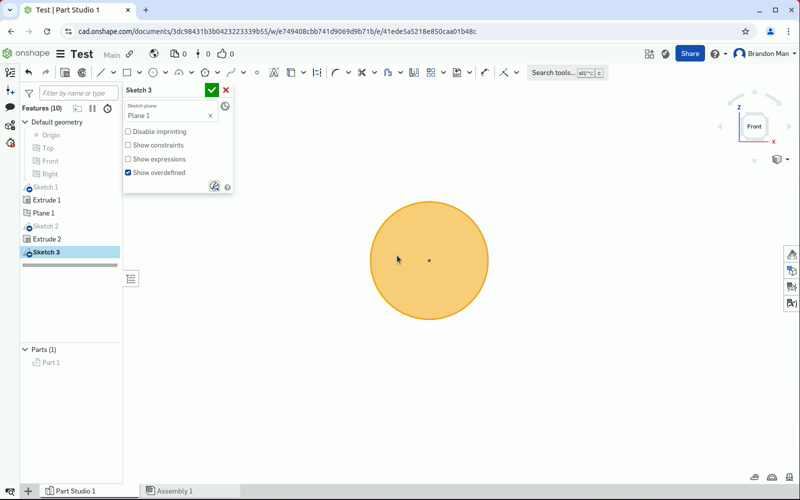
scroll(-6)
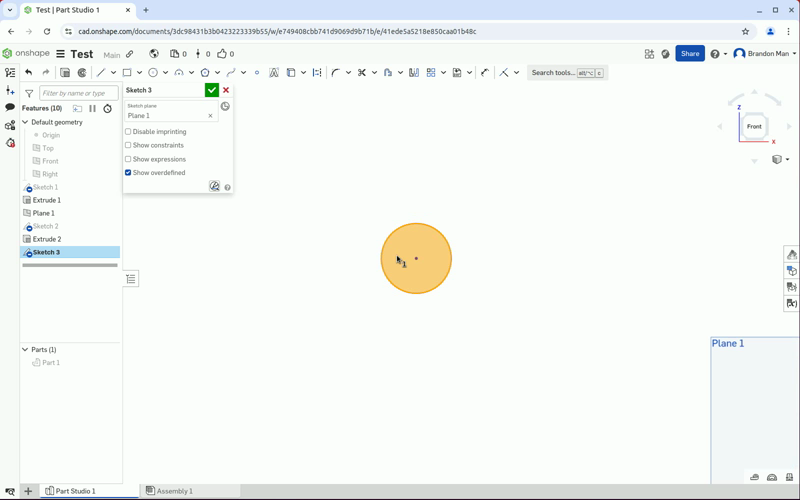
scroll(-6)
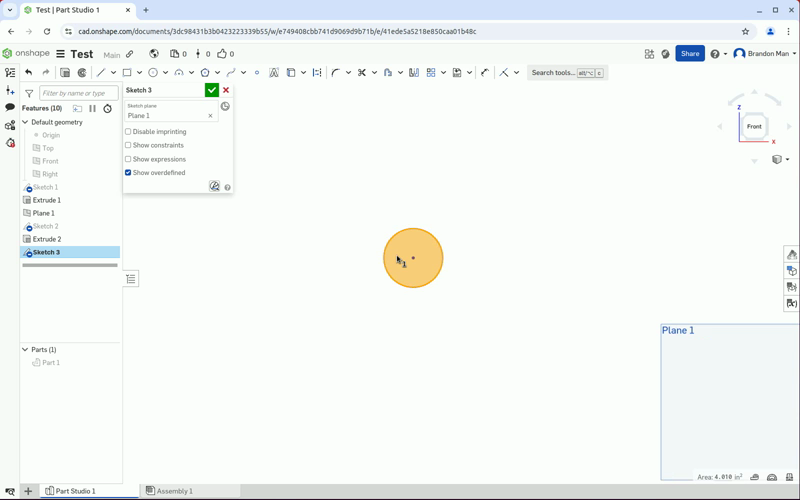
scroll(-6)
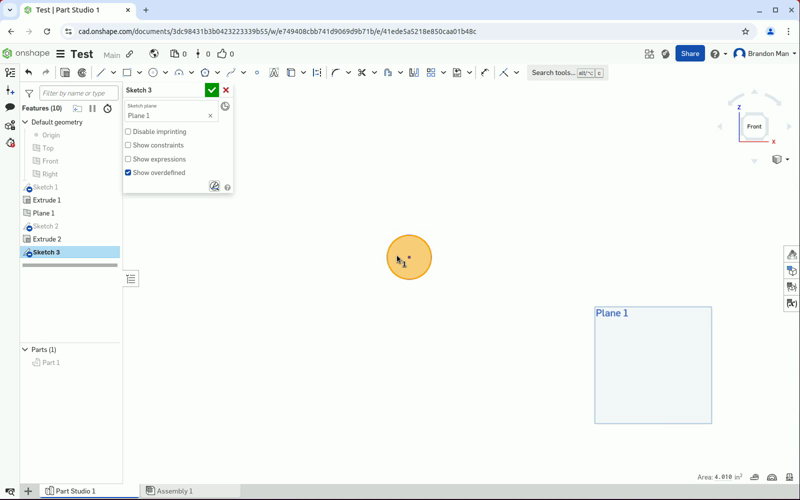
scroll(-6)
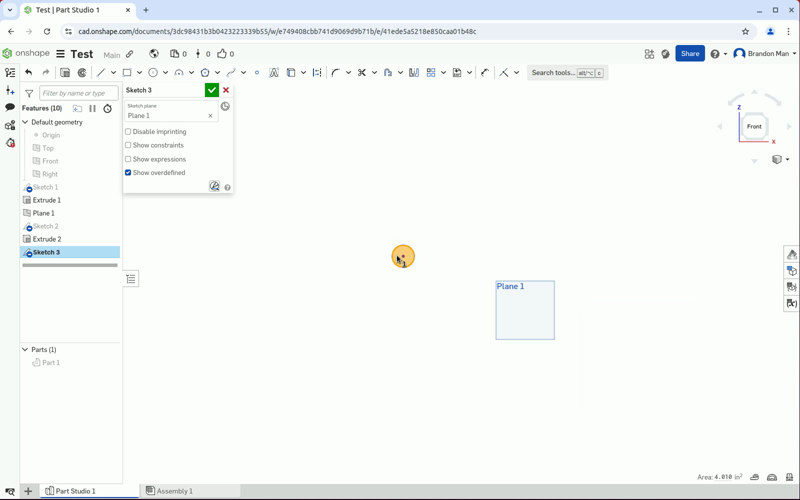
scroll(-6)
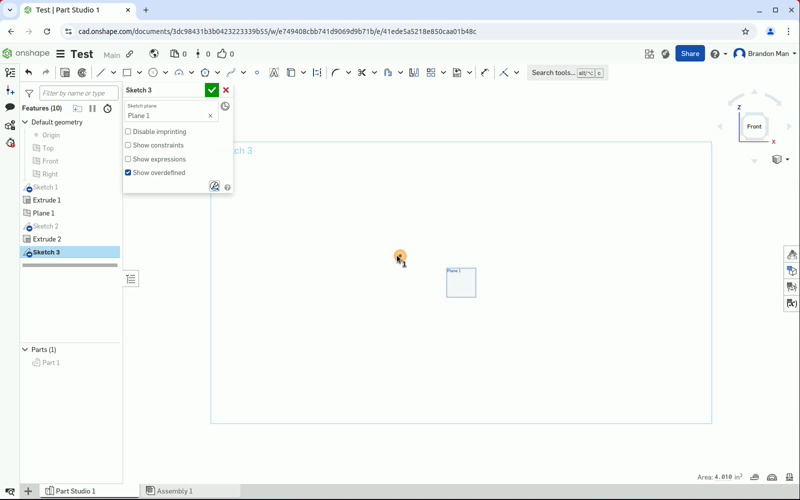
mouse_move(73, 352)
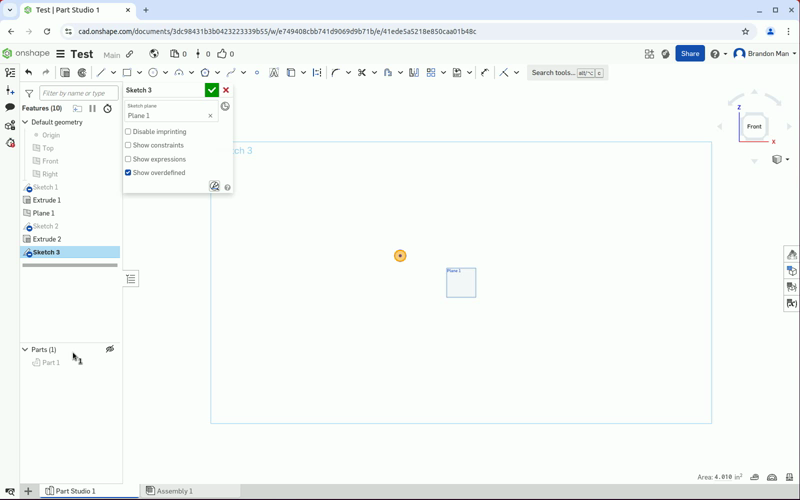
key(shift+y)
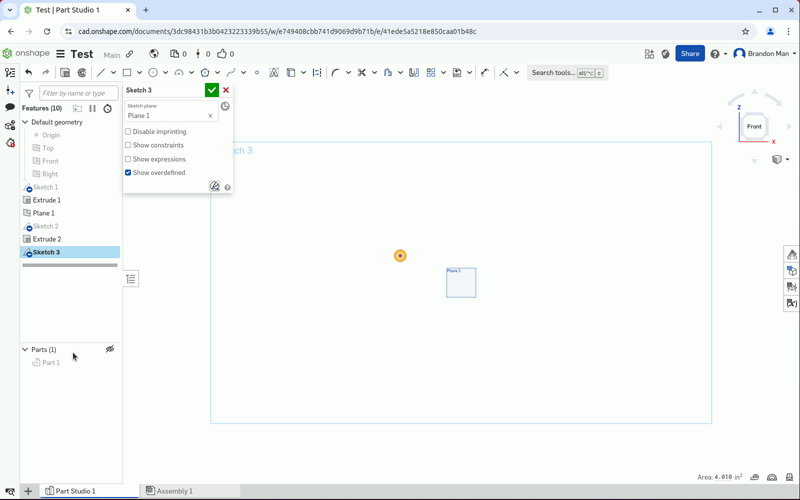
key(shift+e)
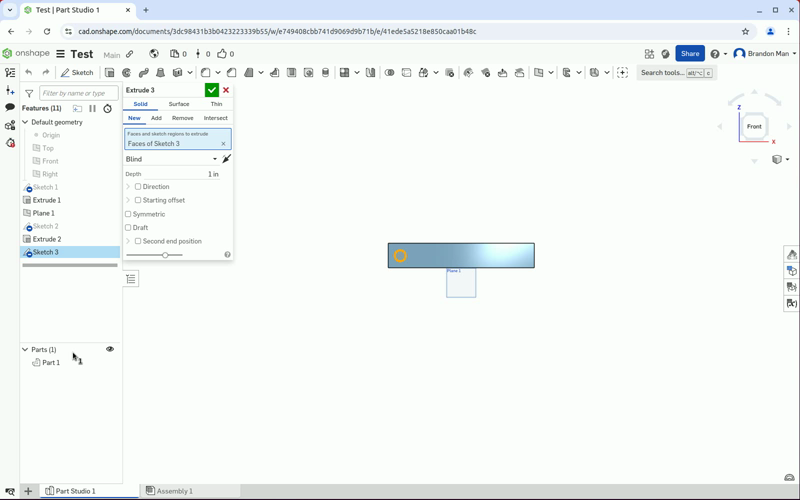
mouse_move(143, 106)
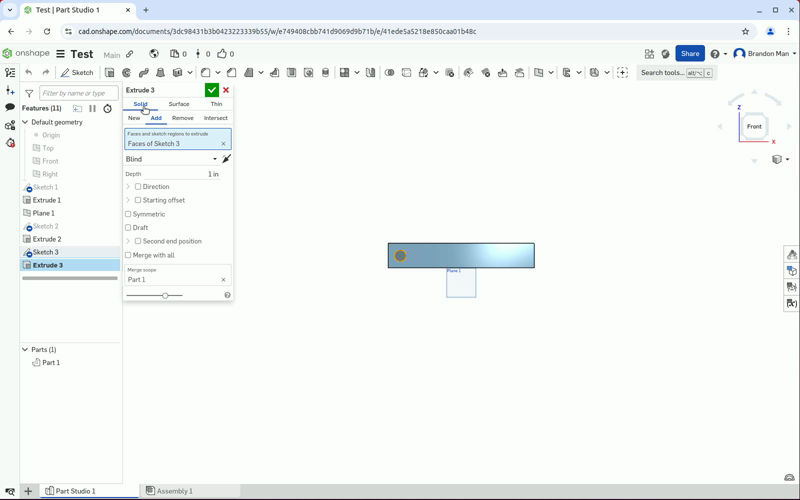
click(143, 106)
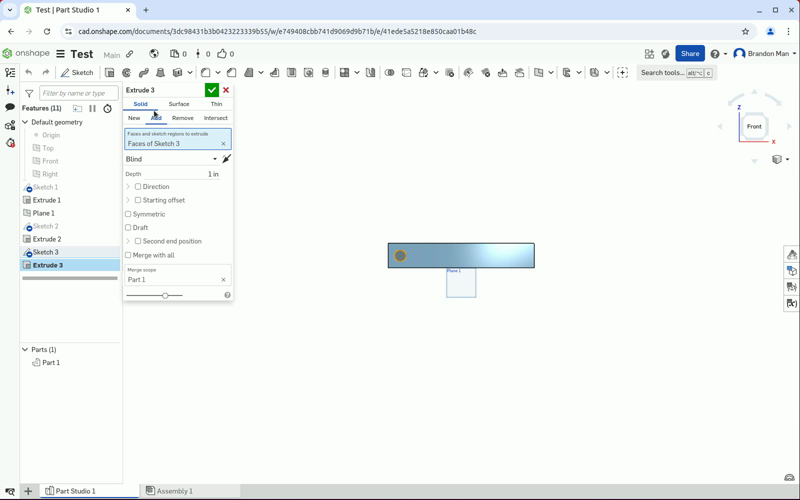
mouse_move(186, 120)
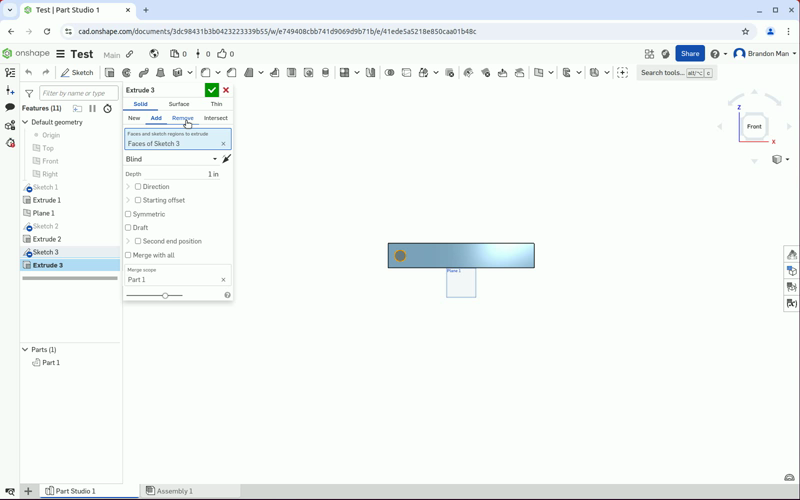
click(186, 120)
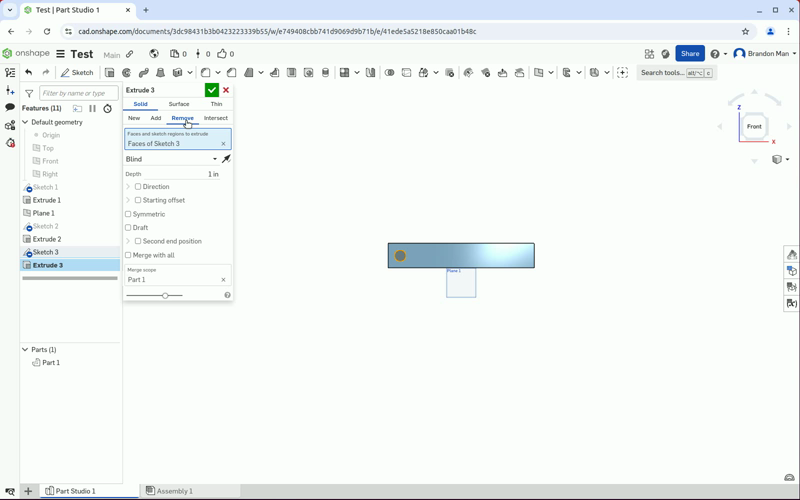
key(tab, 4)
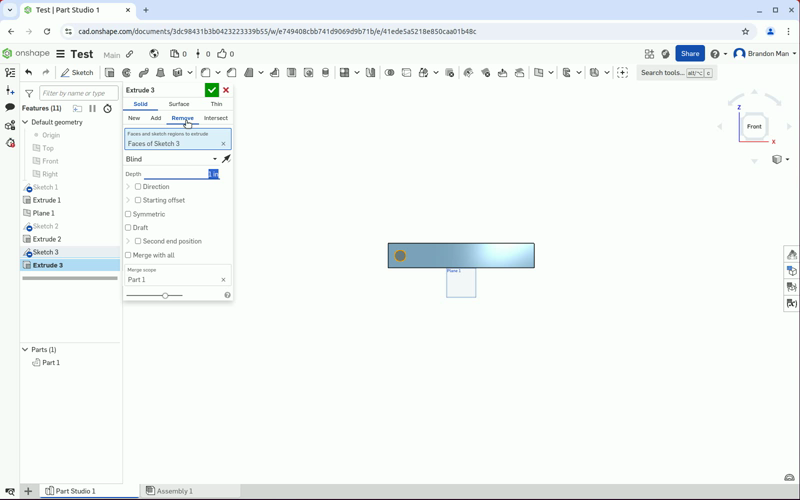
text(19.979)
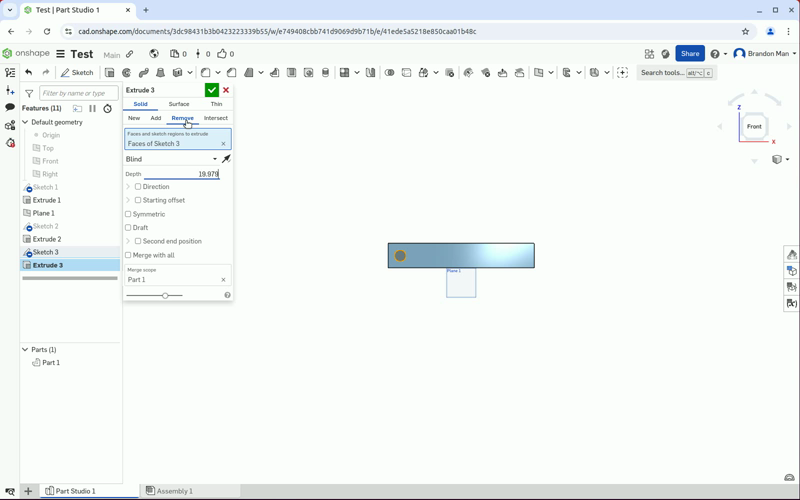
key(tab, 6)
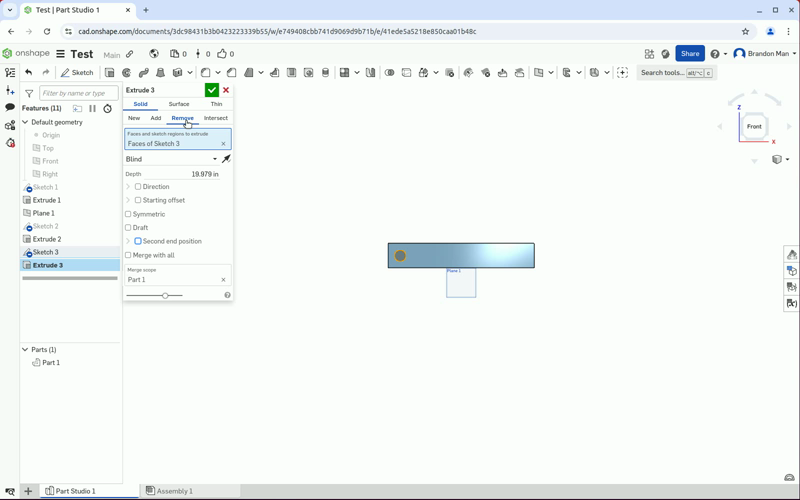
key(space)
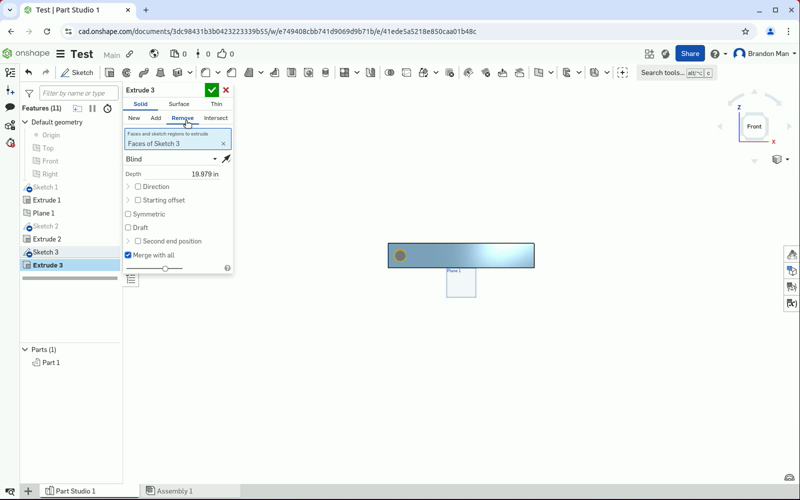
key(enter)
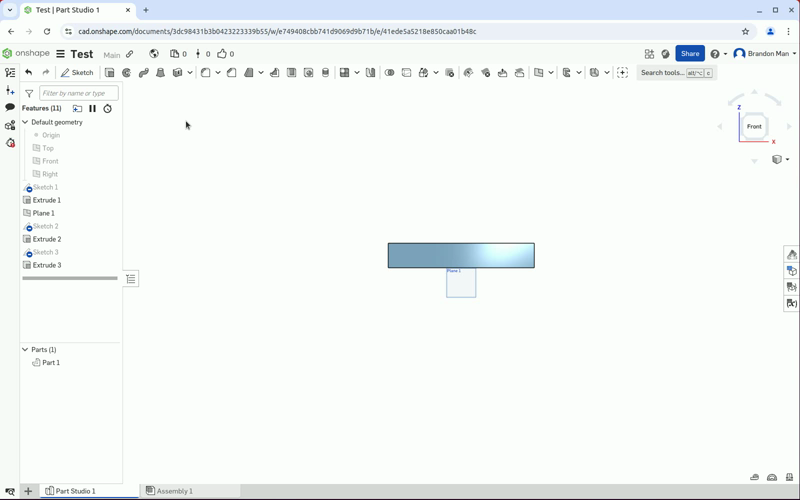
key(shift+h)
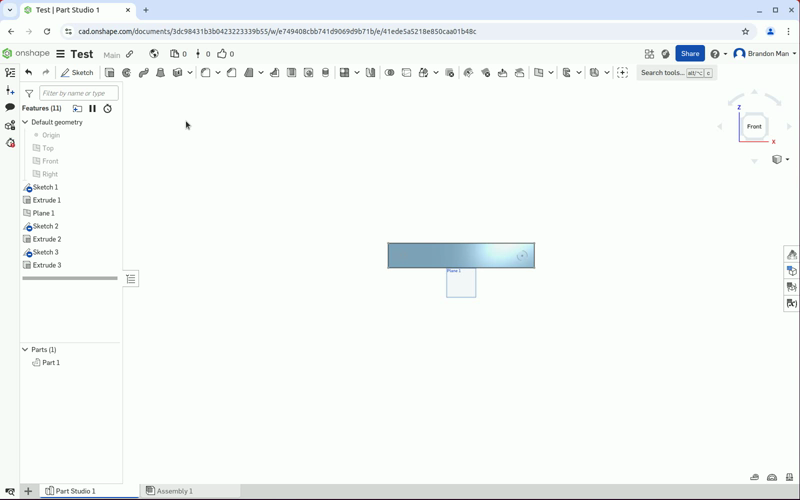
key(shift+h)
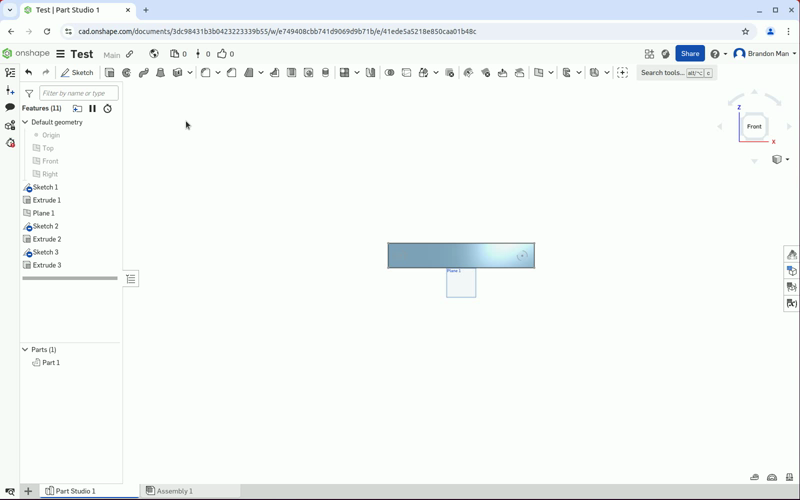
key(shift+7)
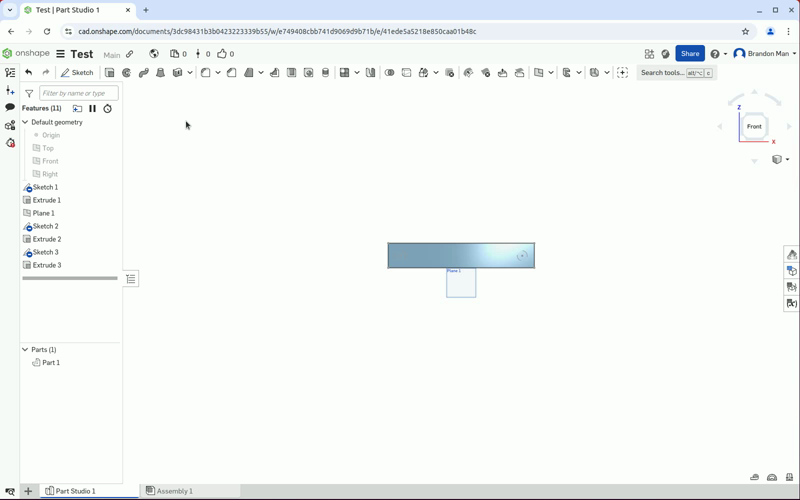
key(left, 2)
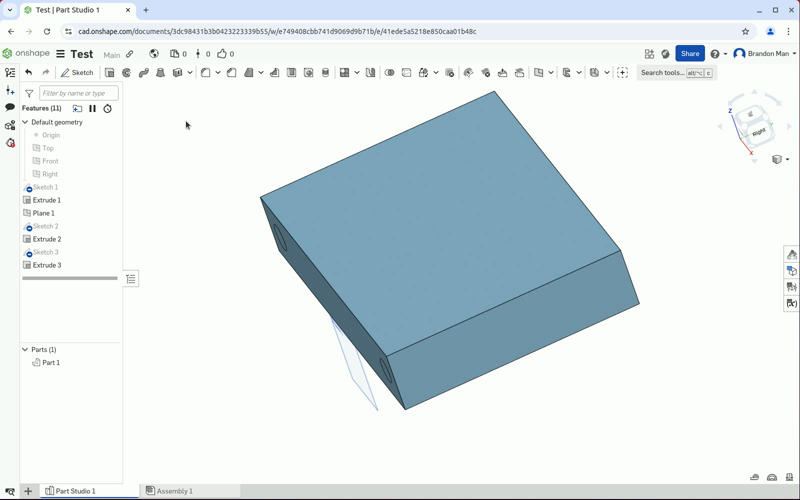
key(down, 2)
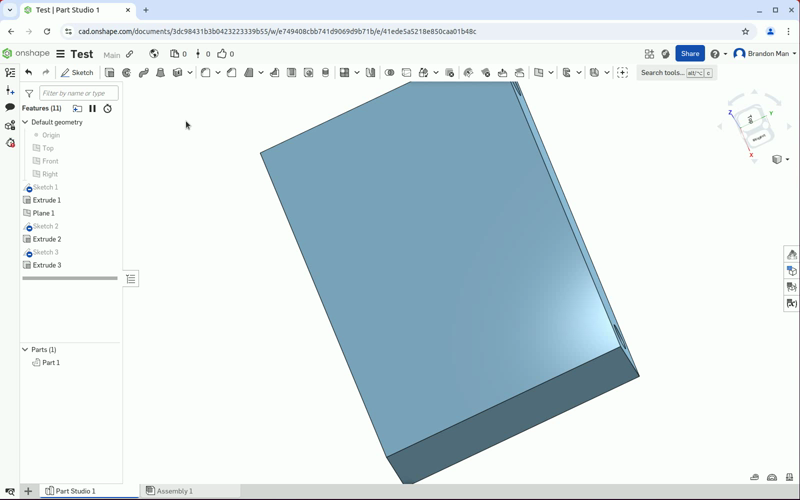
key(up, 2)
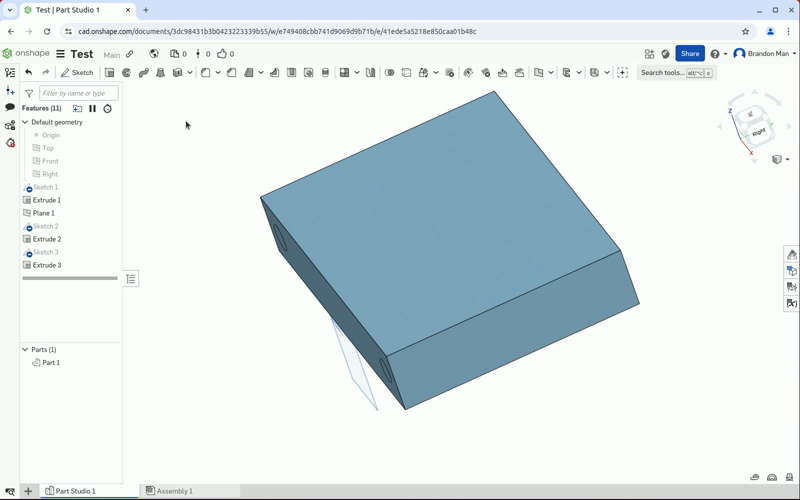
key(right, 2)
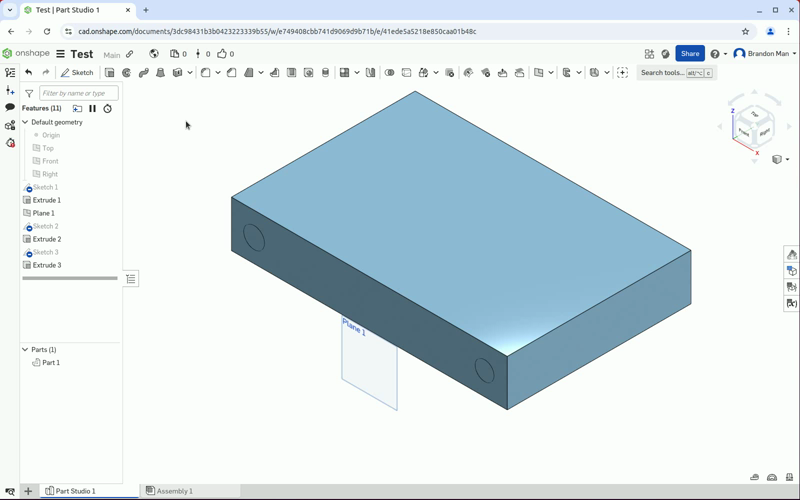
mouse_move(73, 189)
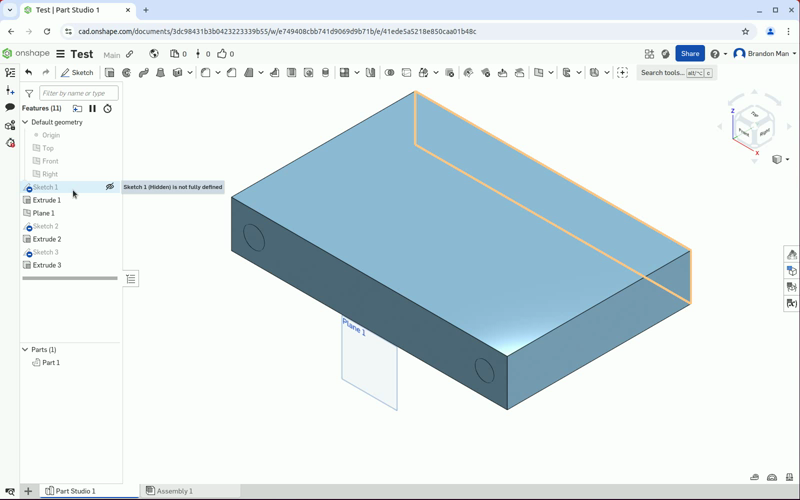
click(73, 189)